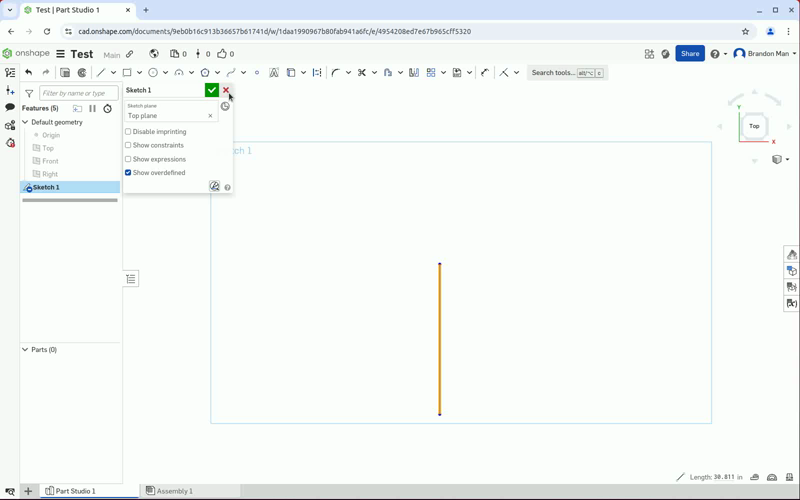
key(shift+h)
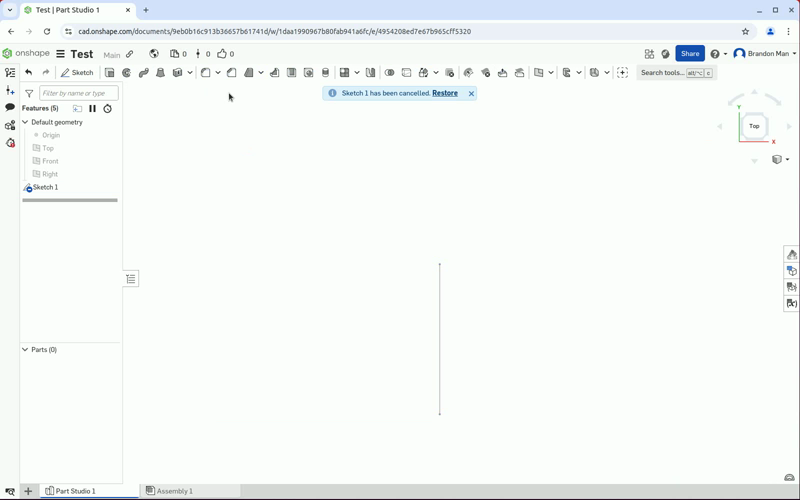
key(shift+s)
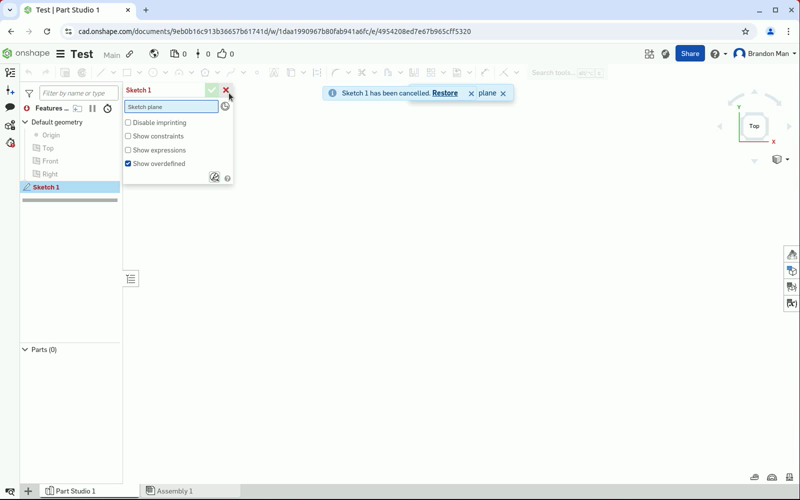
mouse_move(73, 150)
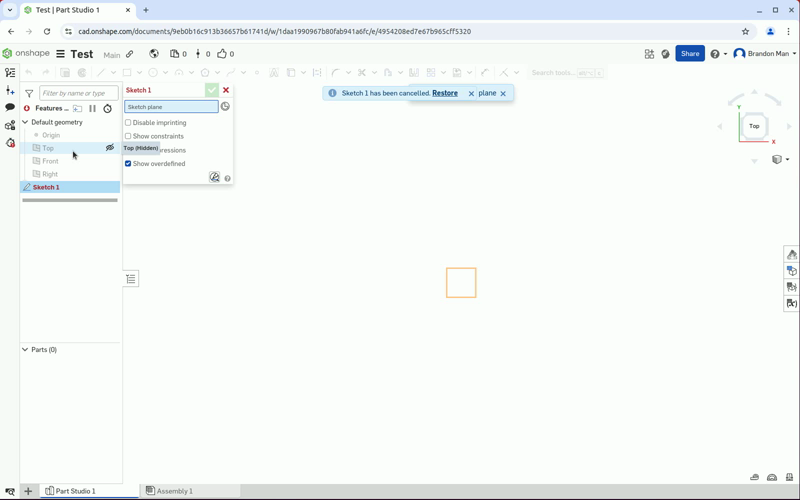
click(73, 150)
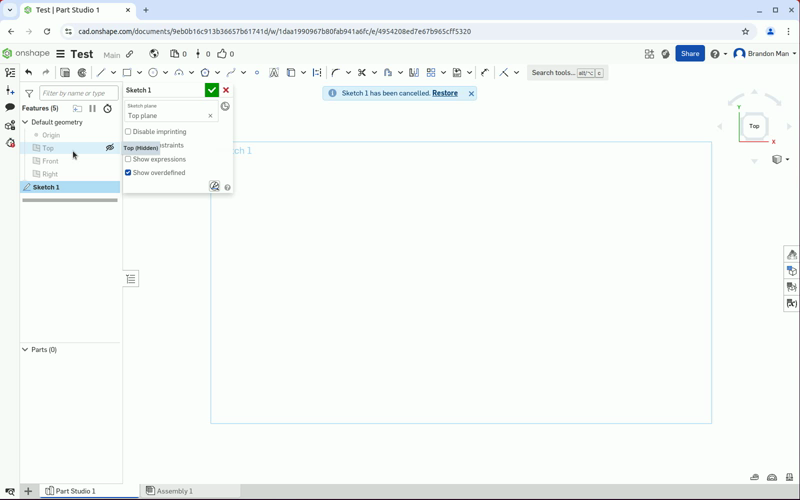
mouse_move(73, 352)
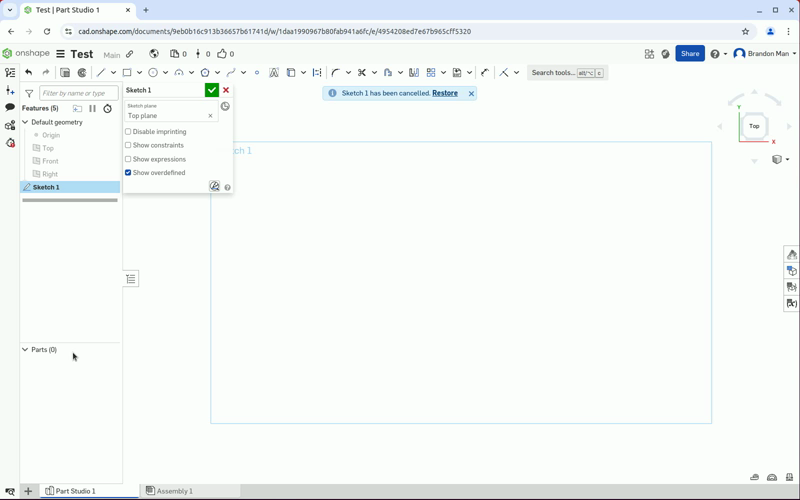
key(y)
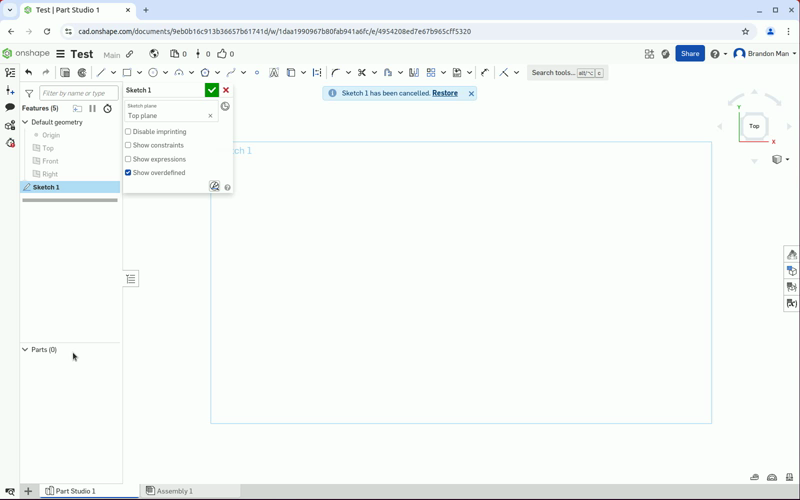
key(l)
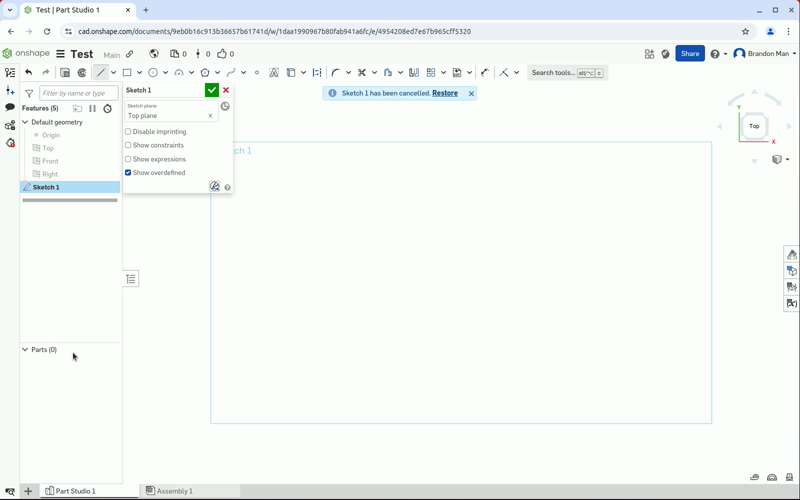
key_down(shift)
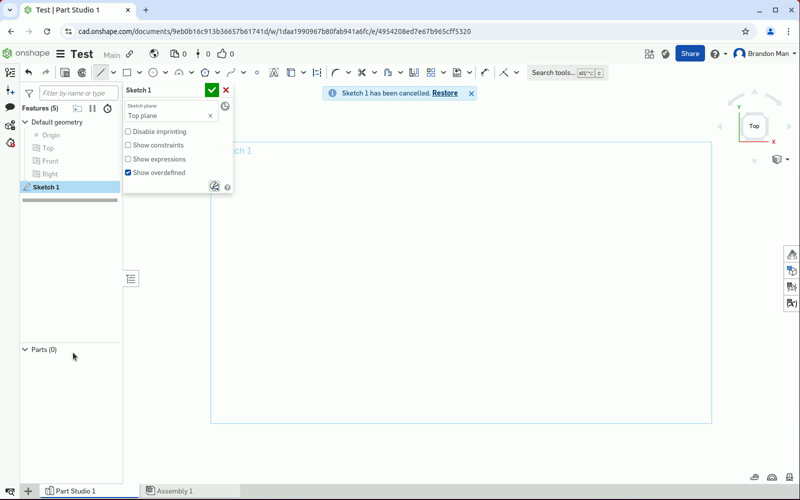
mouse_move(453, 275)
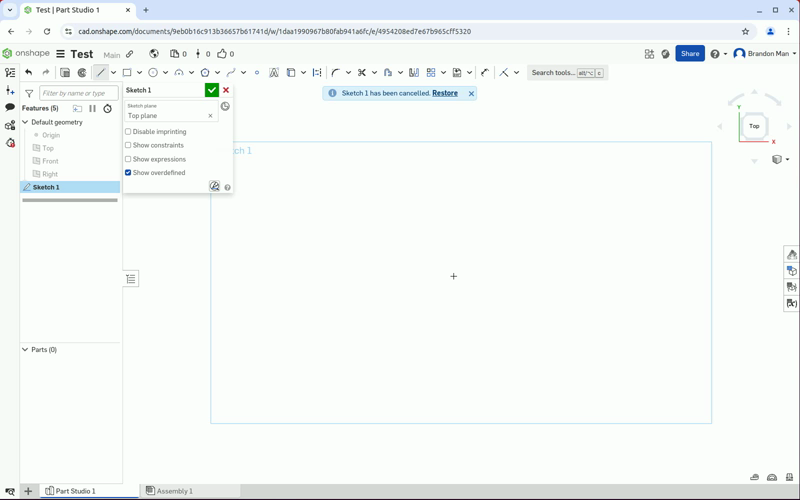
click(453, 275)
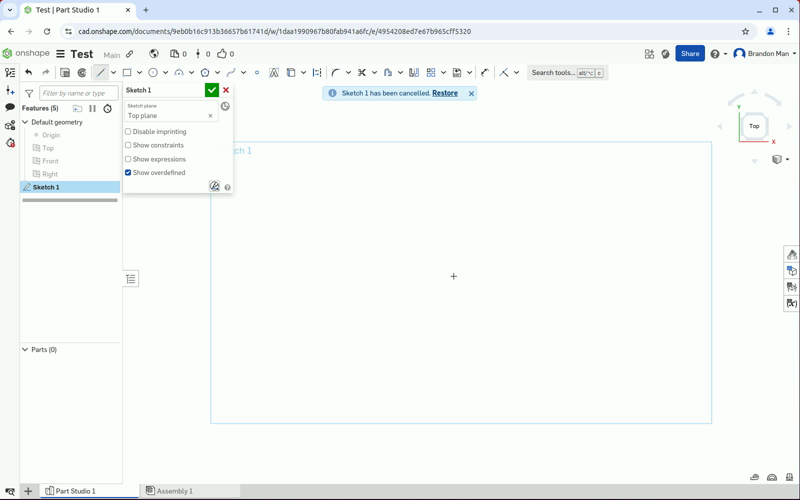
key_up(shift)
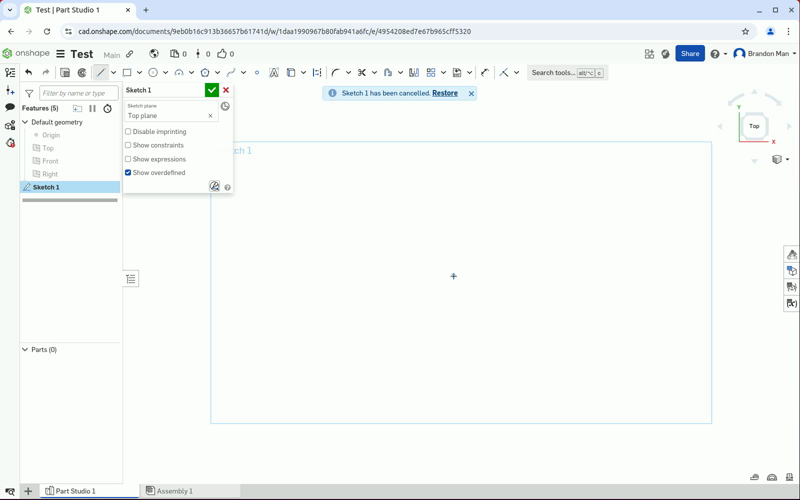
key_down(shift)
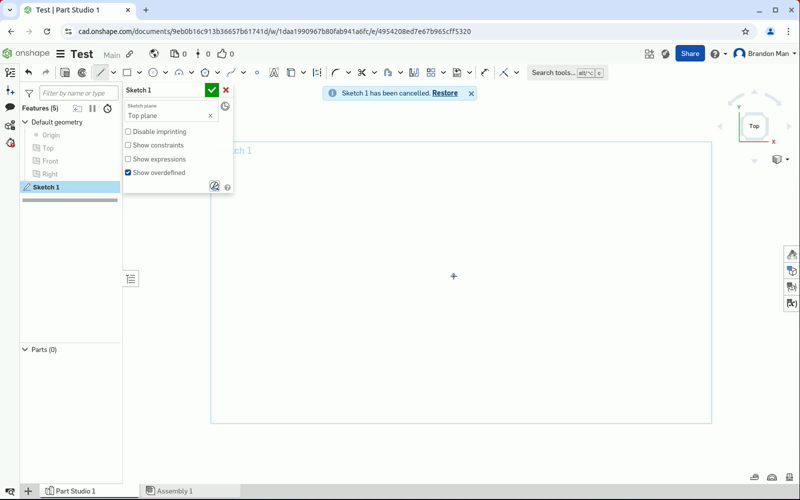
mouse_move(483, 275)
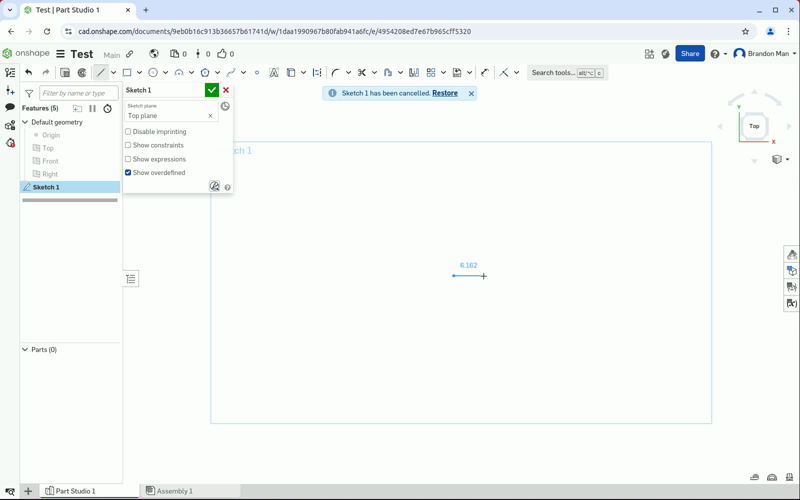
mouse_move(470, 275)
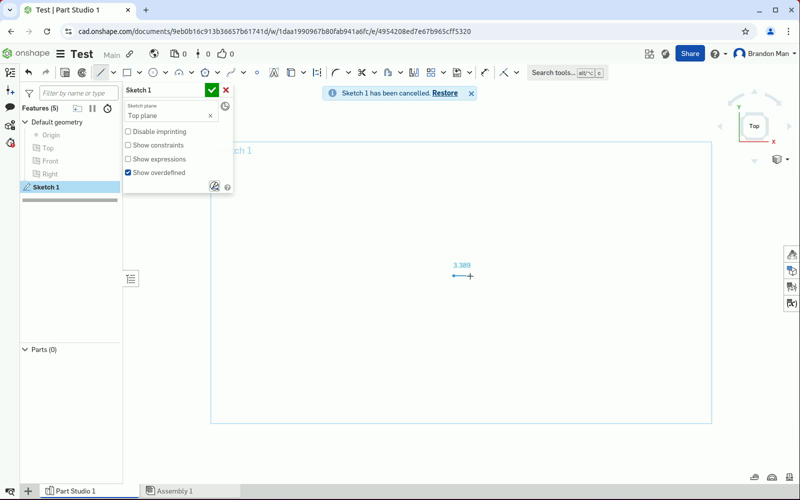
click(470, 275)
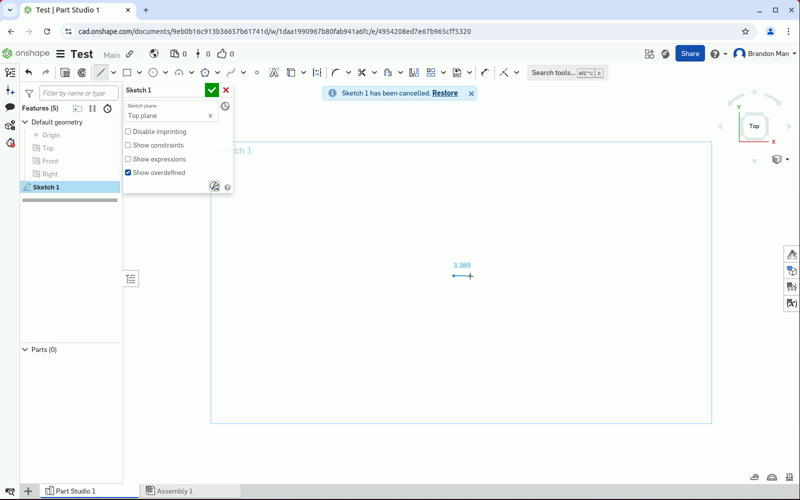
key_up(shift)
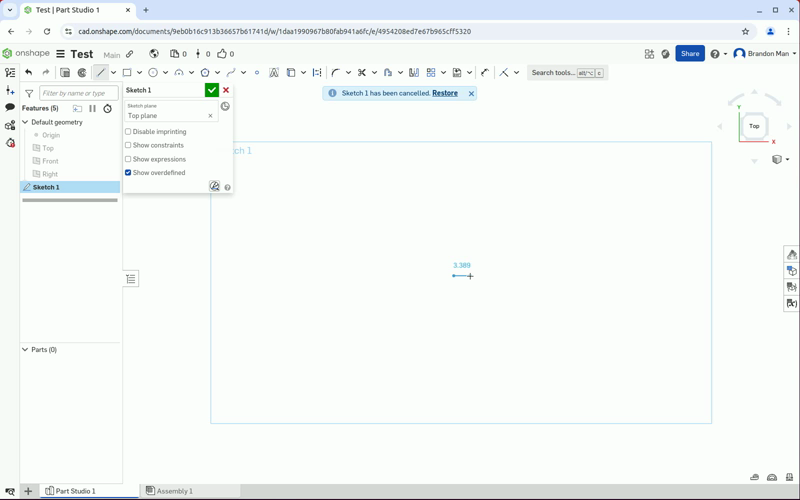
key(esc)
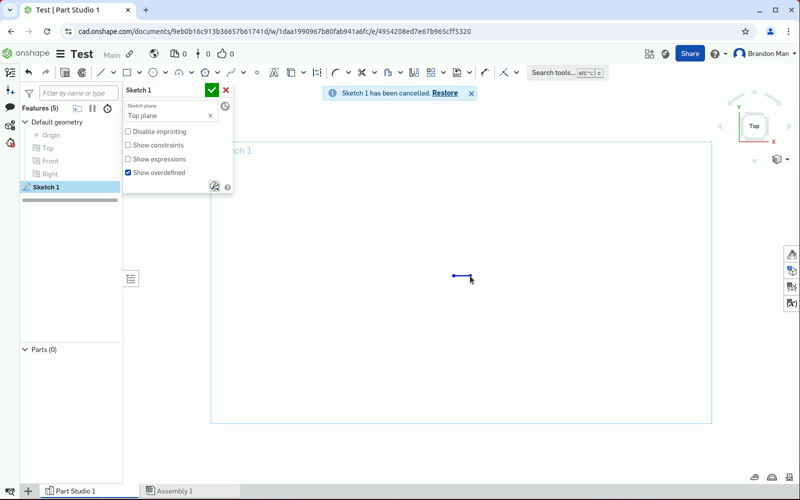
key(a)
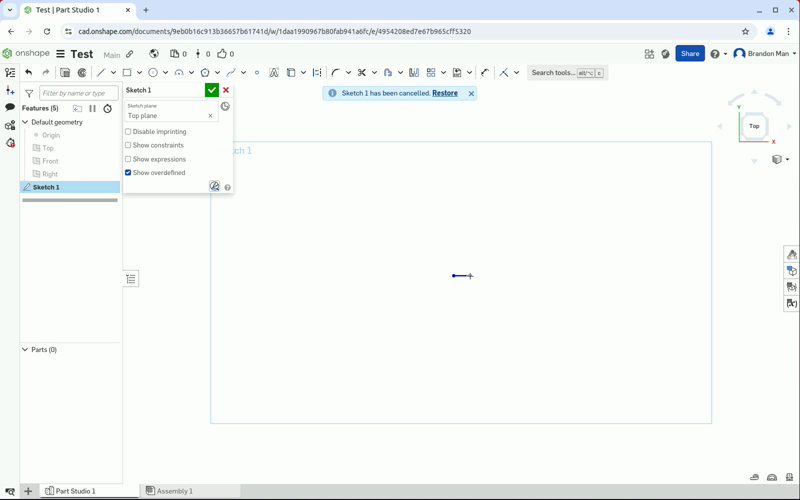
mouse_move(470, 275)
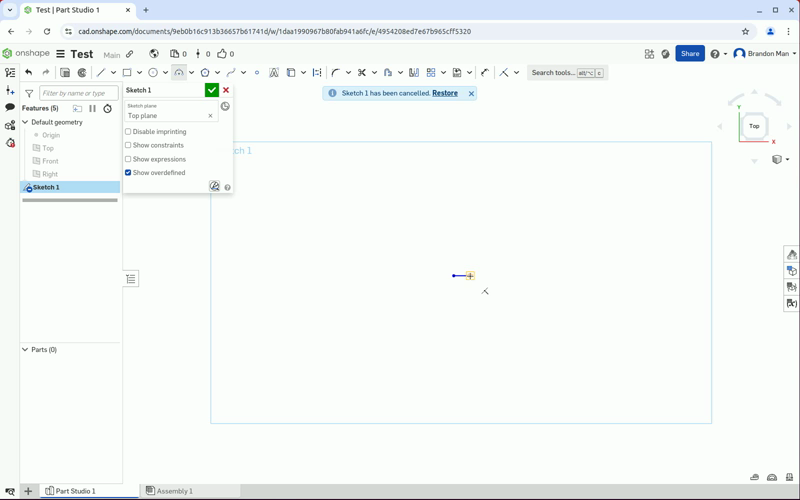
click(470, 275)
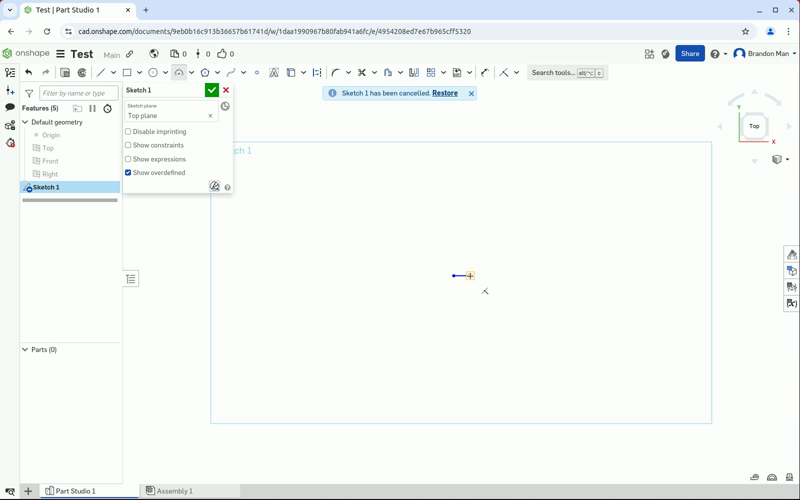
mouse_move(453, 275)
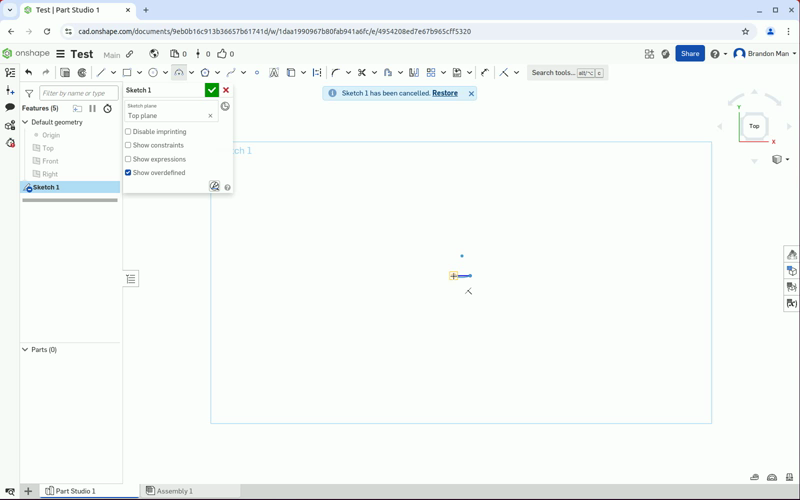
click(453, 275)
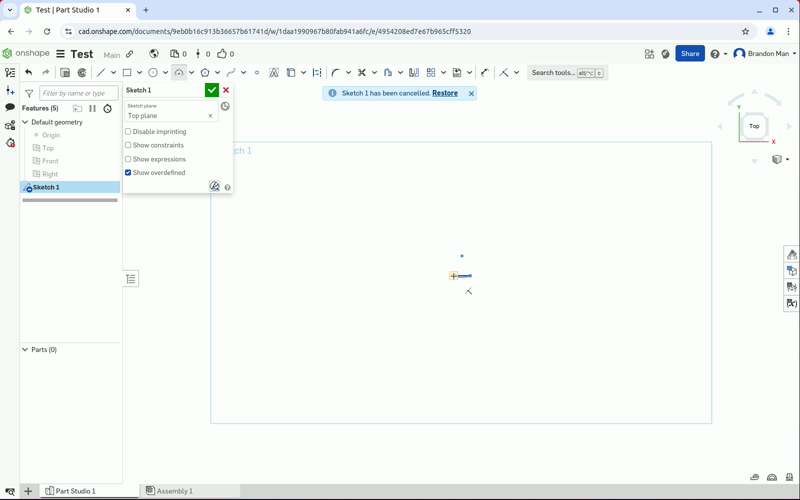
key_down(shift)
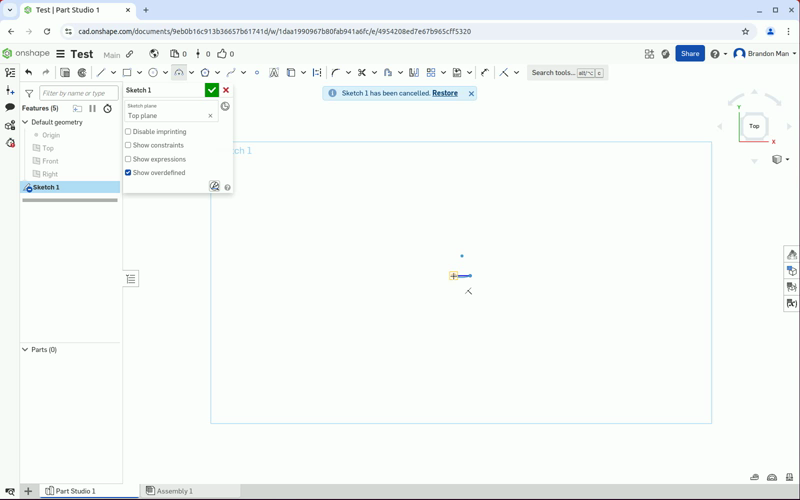
mouse_move(461, 272)
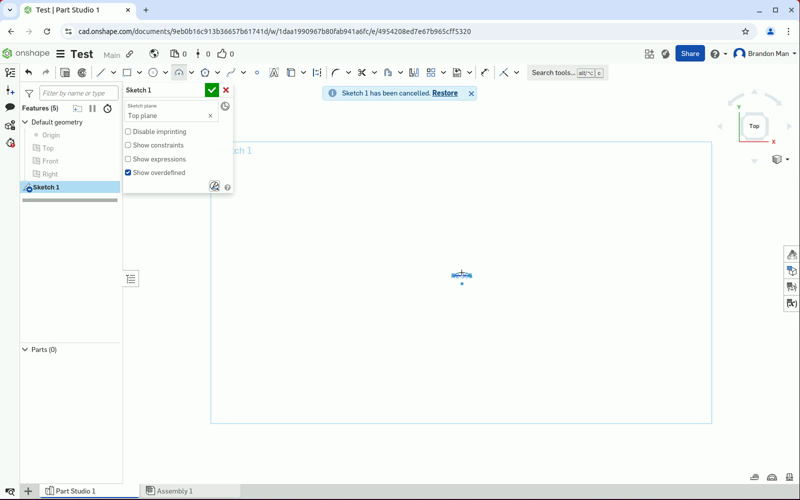
click(461, 272)
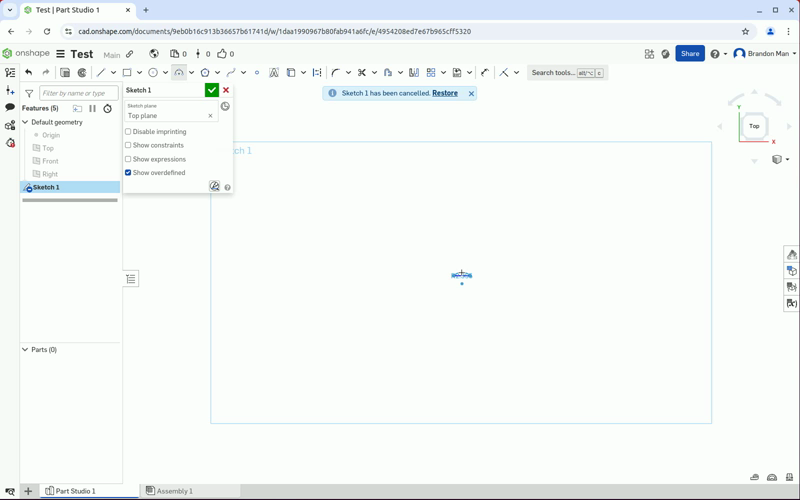
key_up(shift)
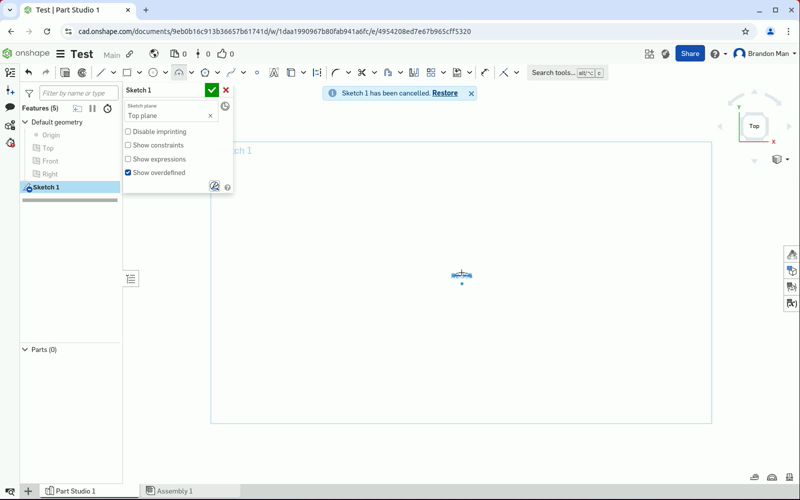
key(esc)
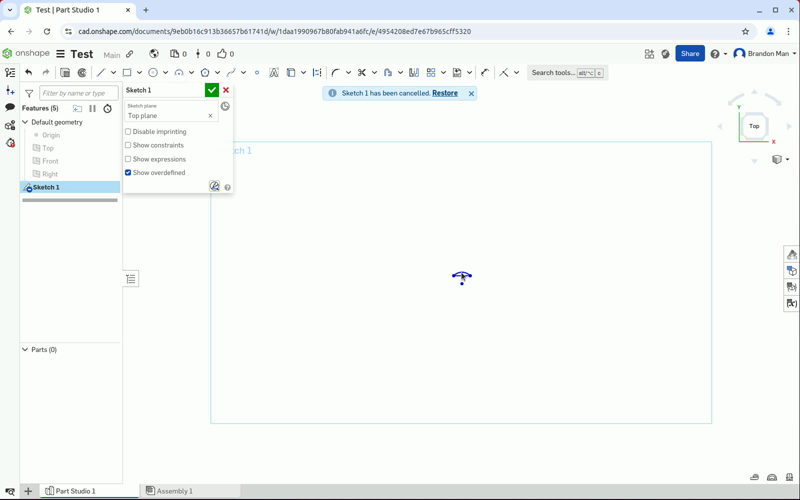
mouse_move(458, 274)
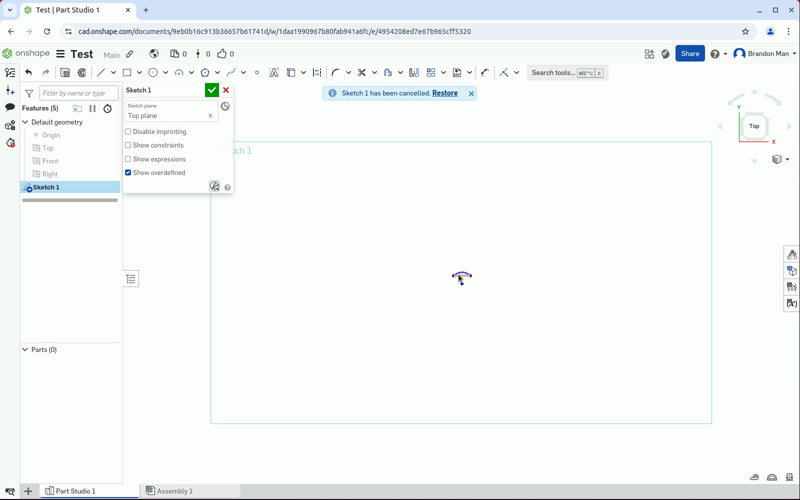
scroll(6)
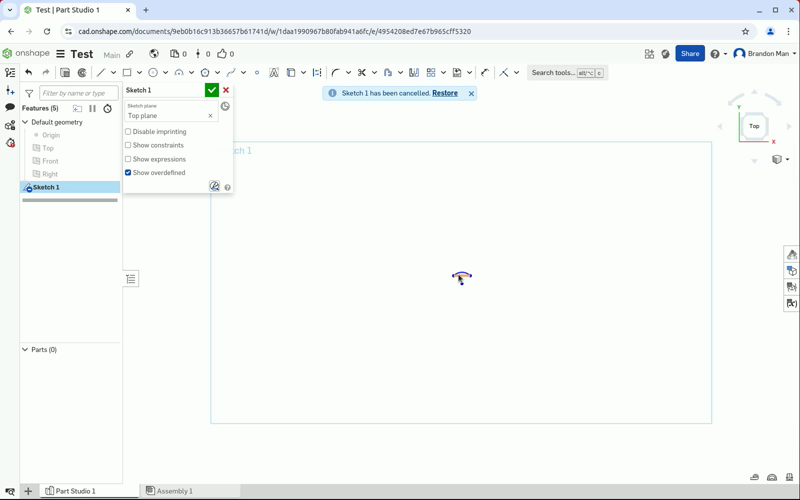
scroll(6)
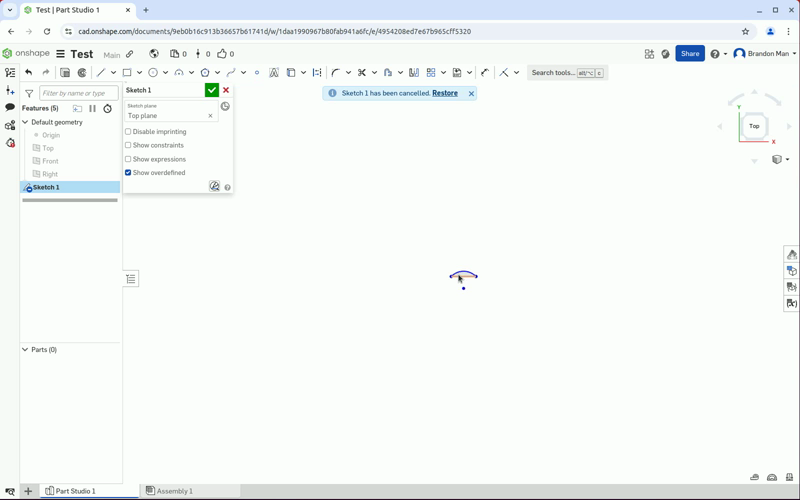
scroll(6)
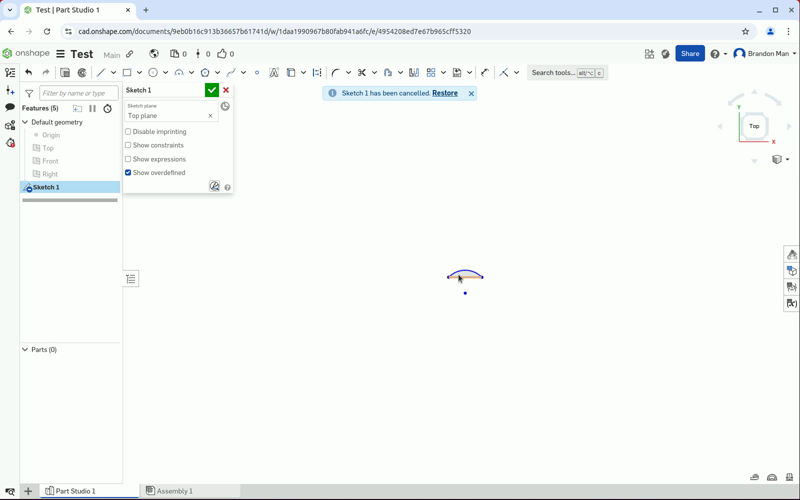
scroll(6)
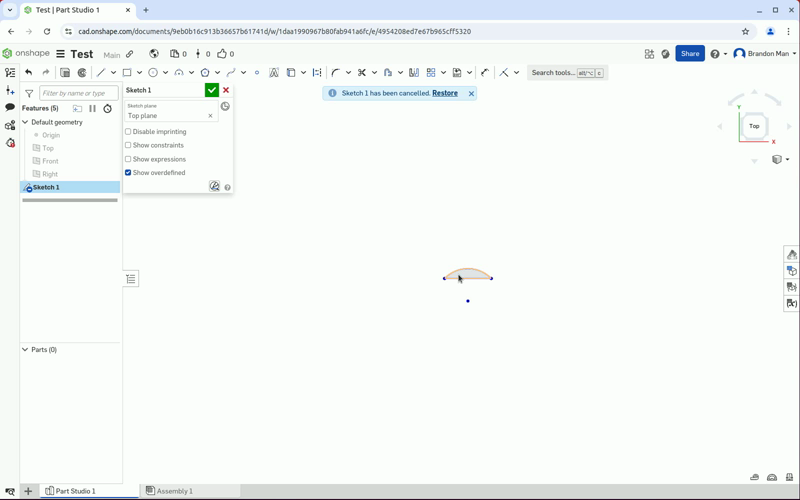
scroll(6)
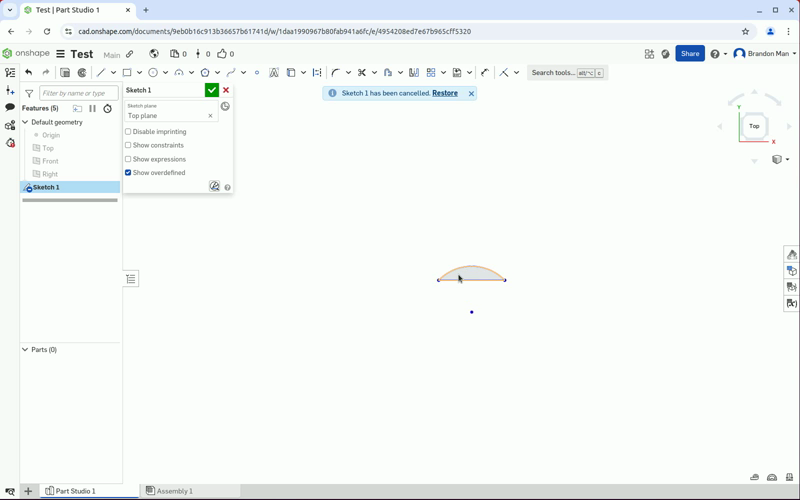
scroll(6)
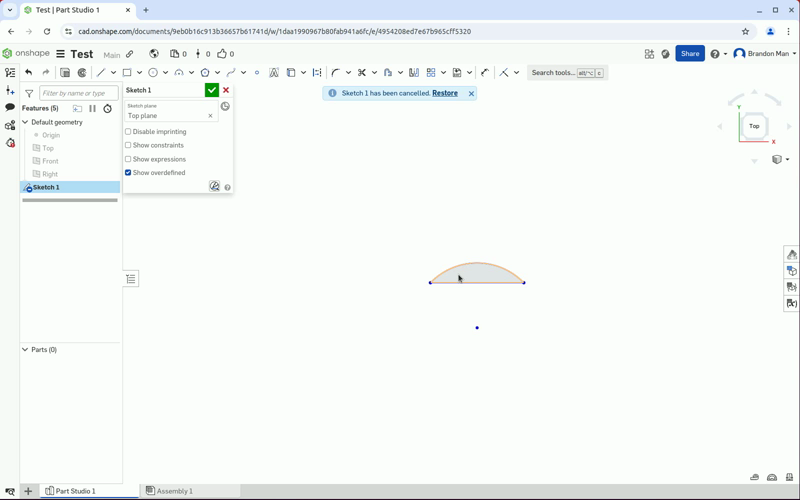
scroll(6)
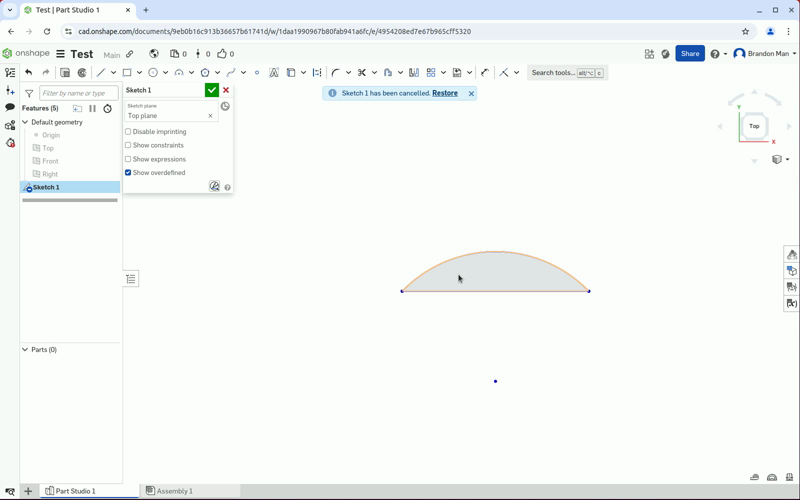
click(458, 274)
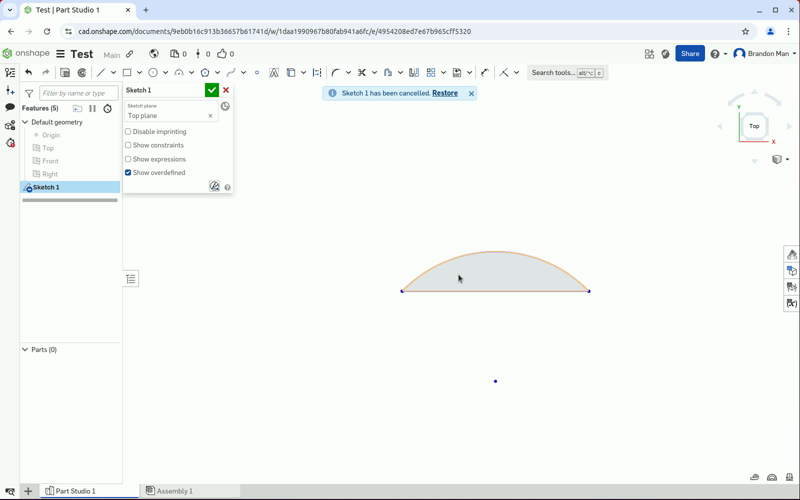
scroll(-6)
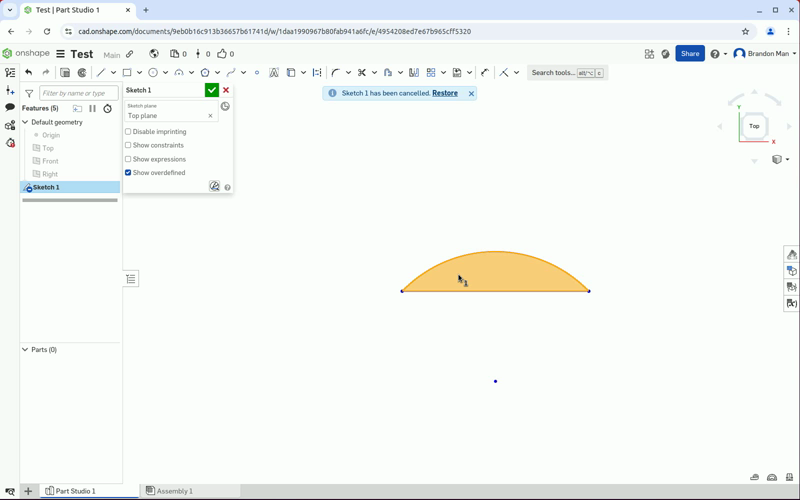
scroll(-6)
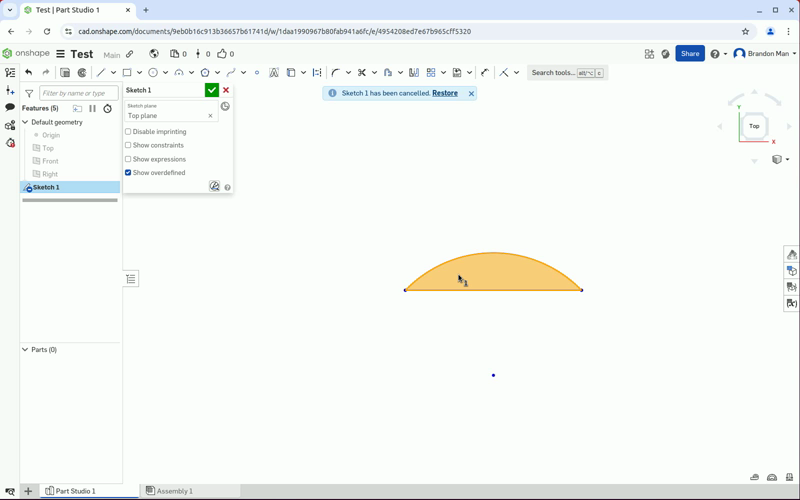
scroll(-6)
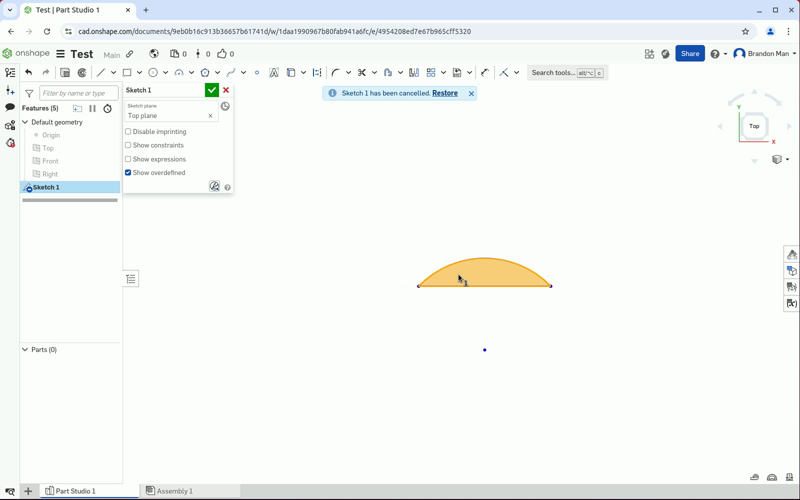
scroll(-6)
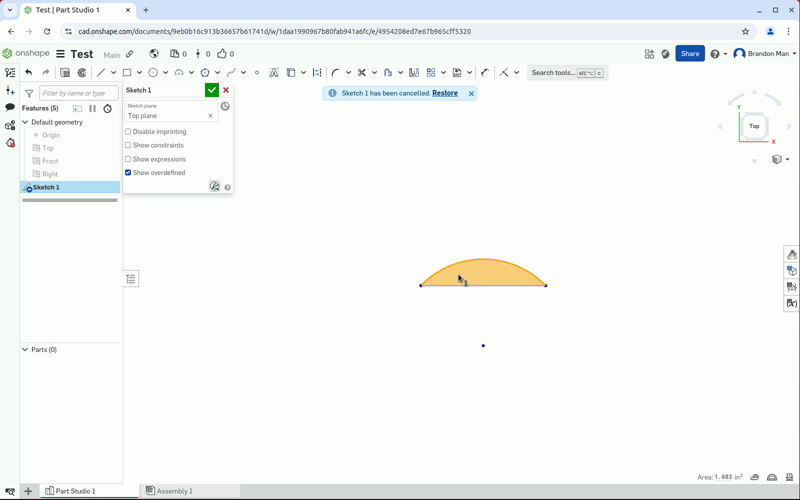
scroll(-6)
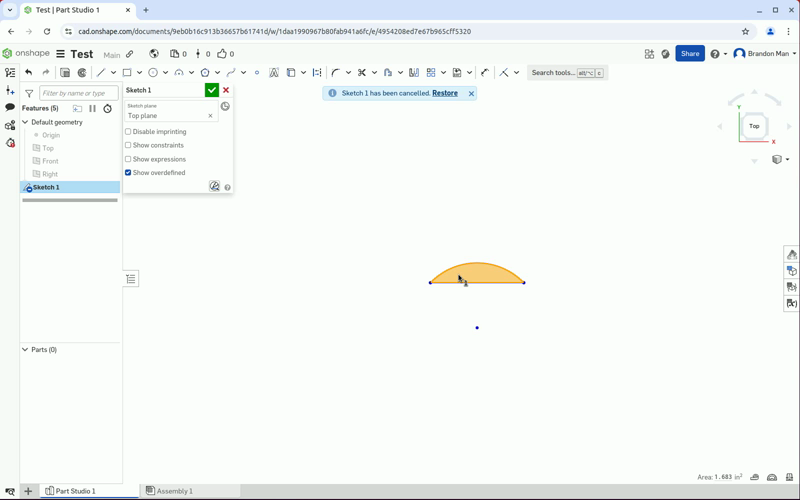
scroll(-6)
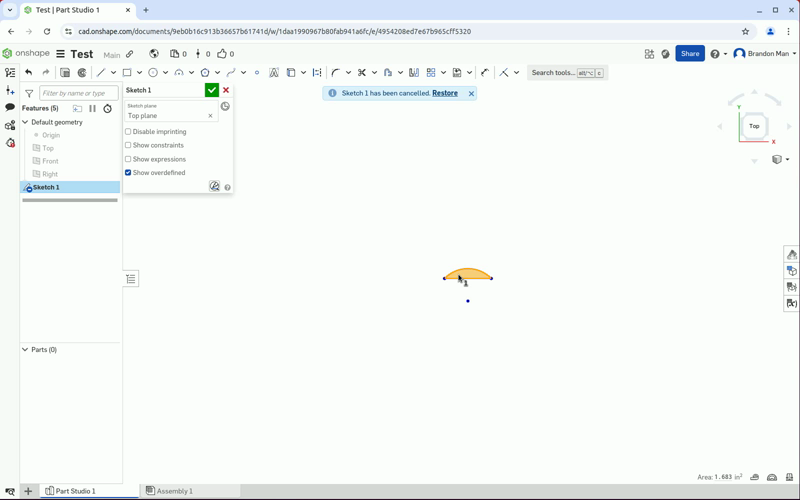
scroll(-6)
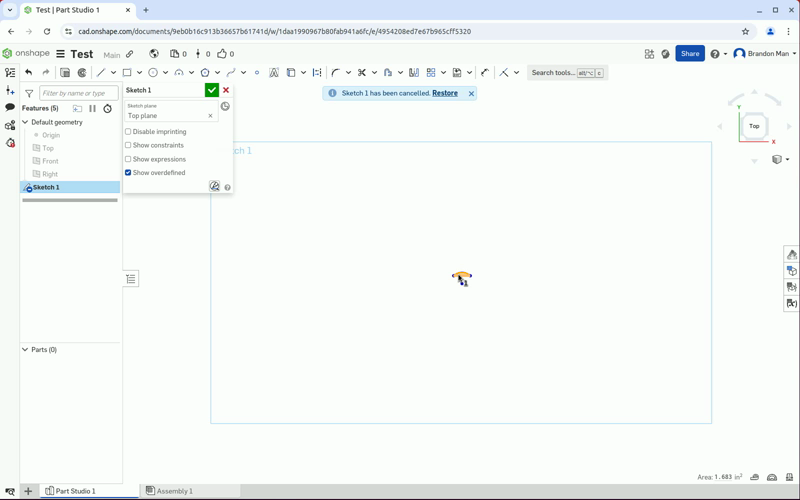
mouse_move(73, 352)
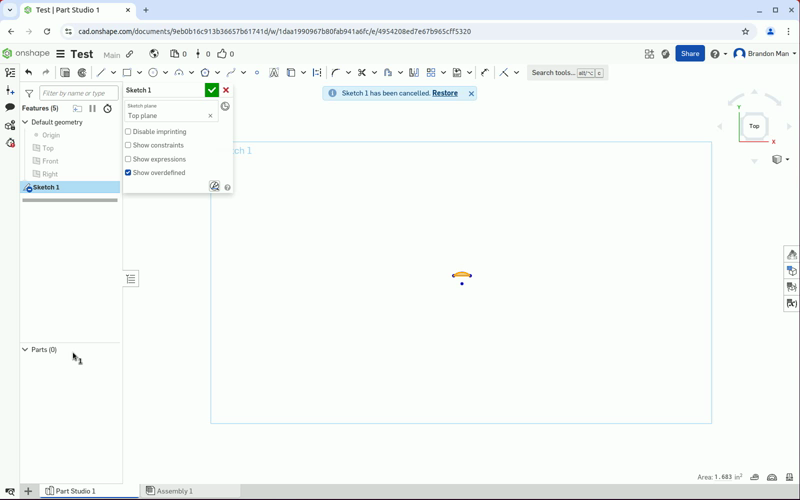
key(shift+y)
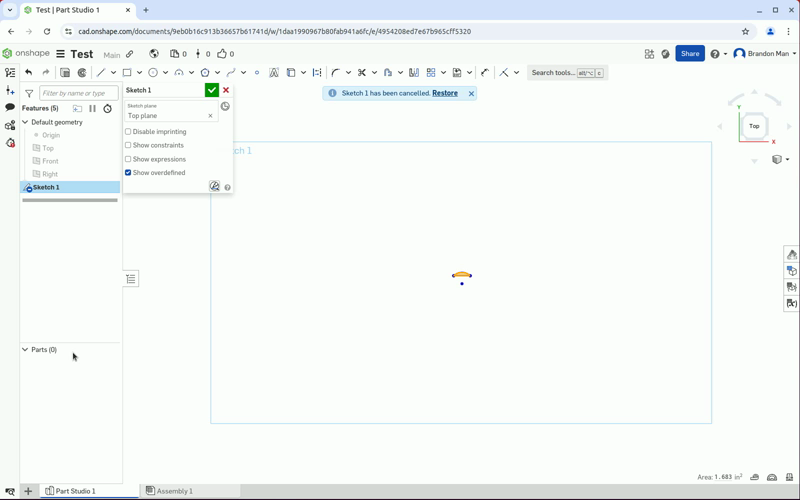
key(shift+e)
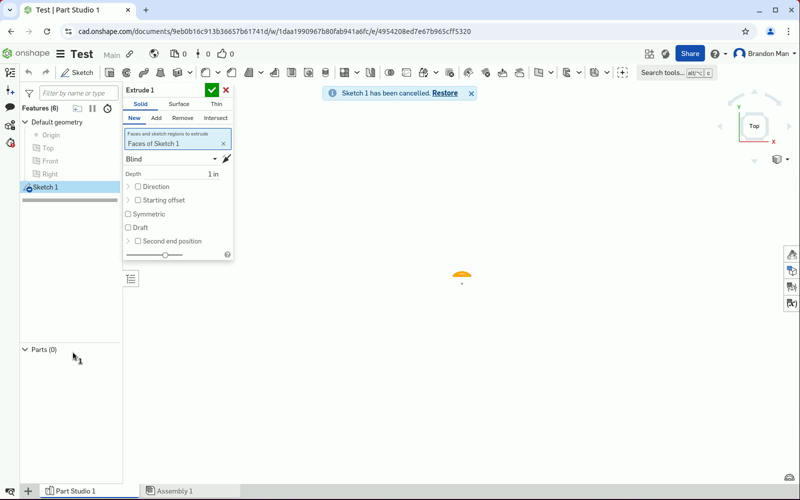
mouse_move(143, 106)
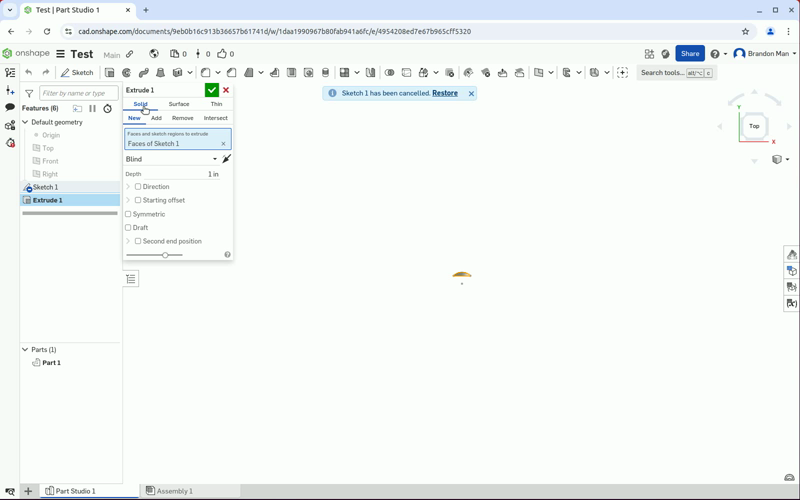
click(143, 106)
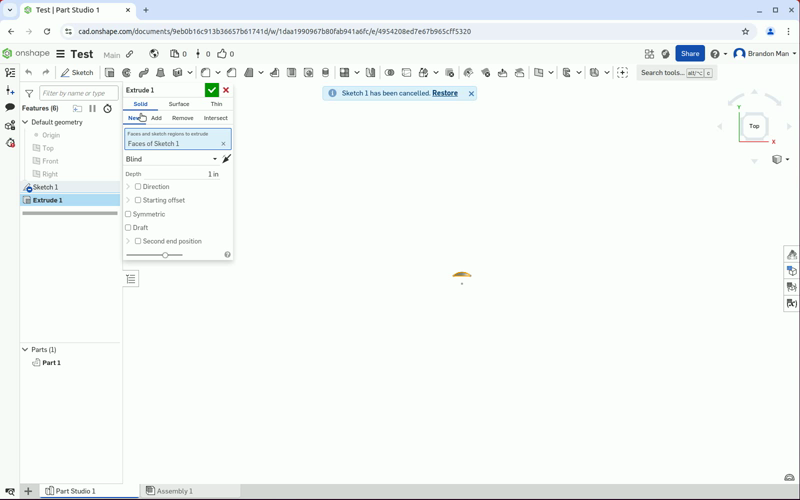
mouse_move(137, 120)
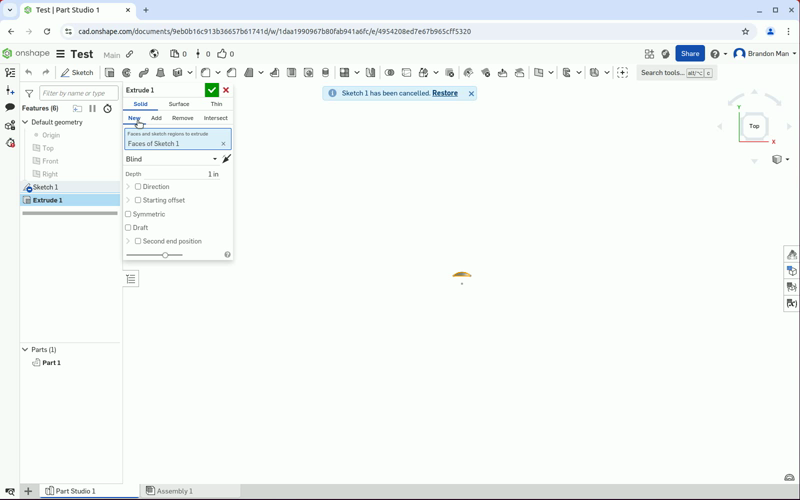
click(137, 120)
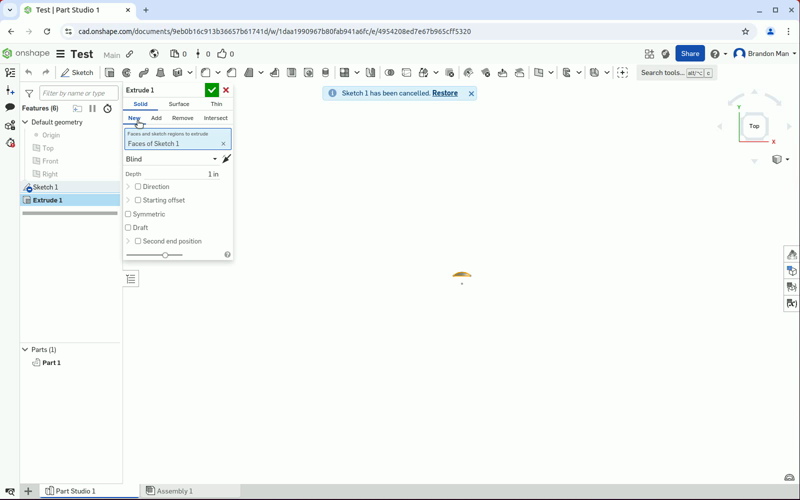
key(tab, 4)
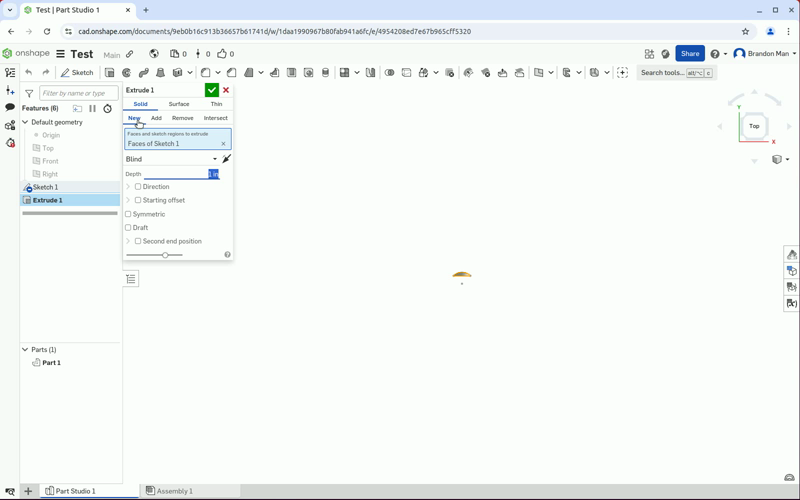
text(2.889)
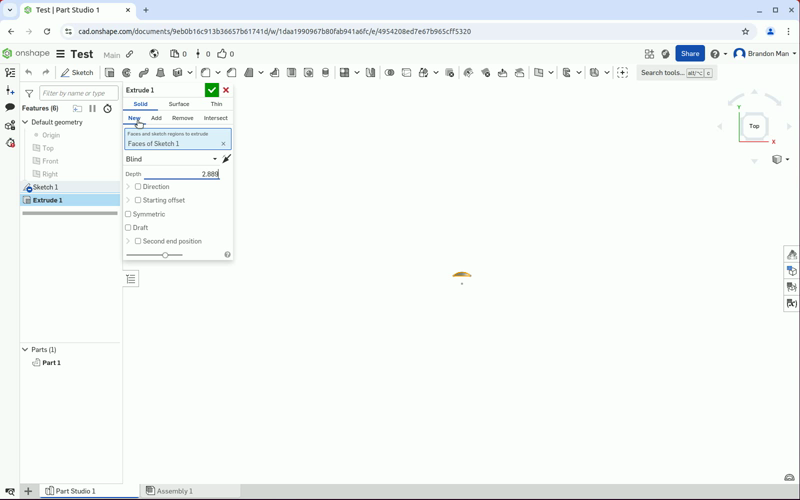
key(enter)
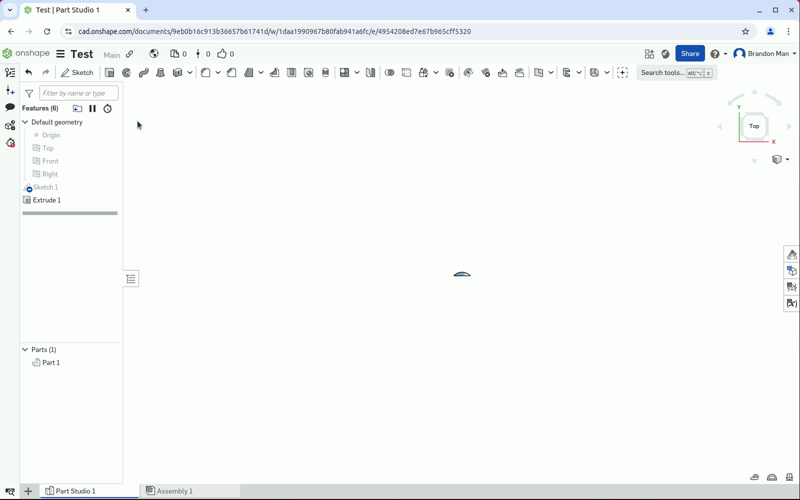
key(shift+h)
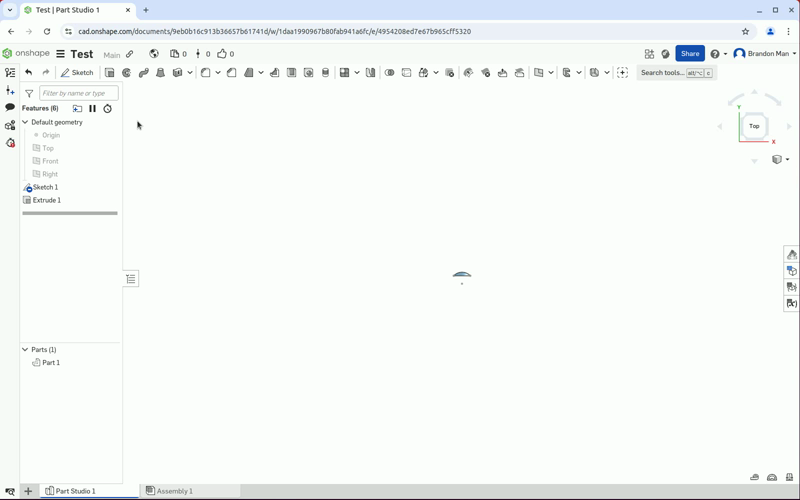
key(shift+h)
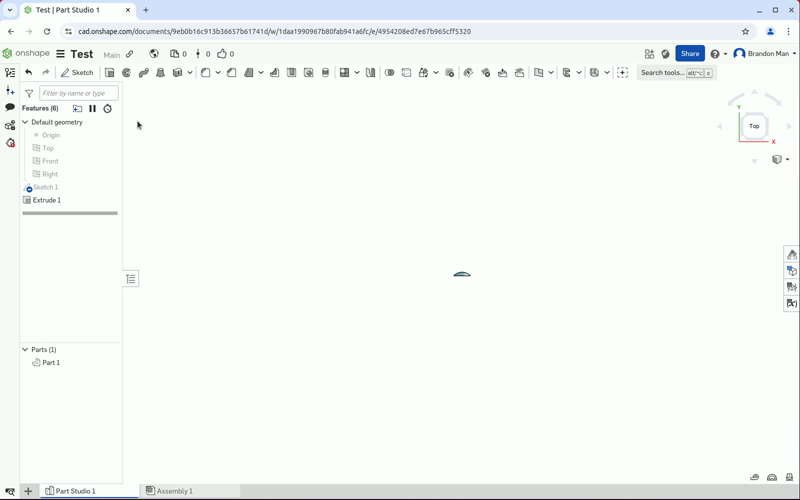
mouse_move(73, 189)
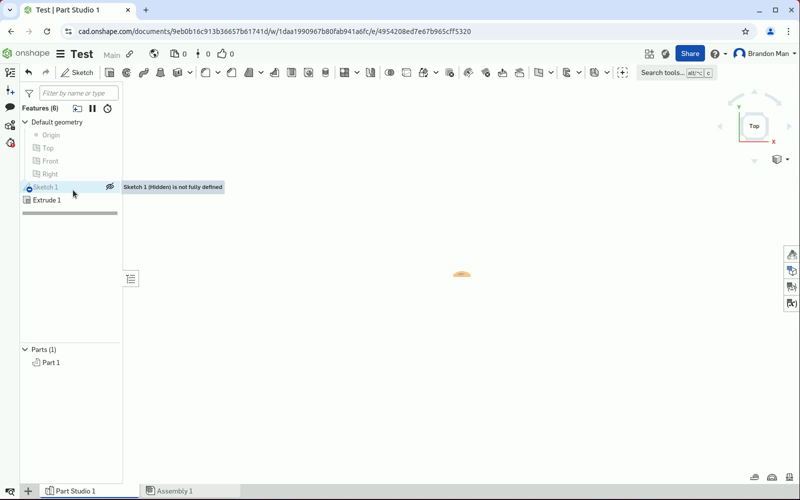
click(73, 189)
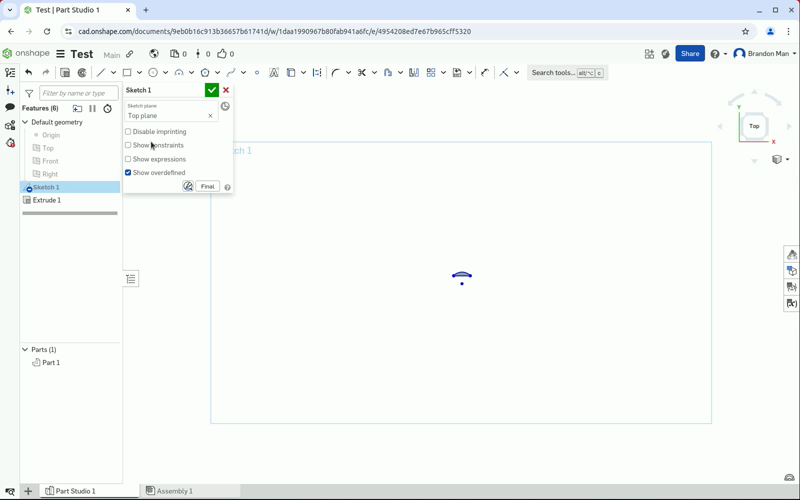
mouse_move(229, 92)
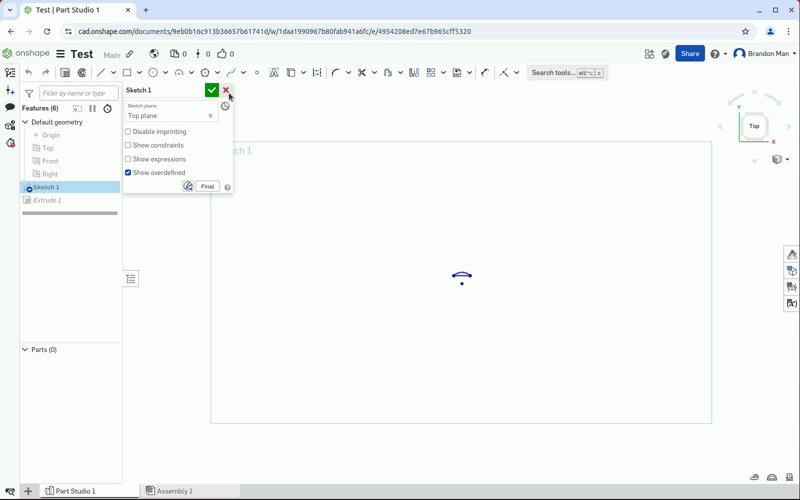
click(229, 92)
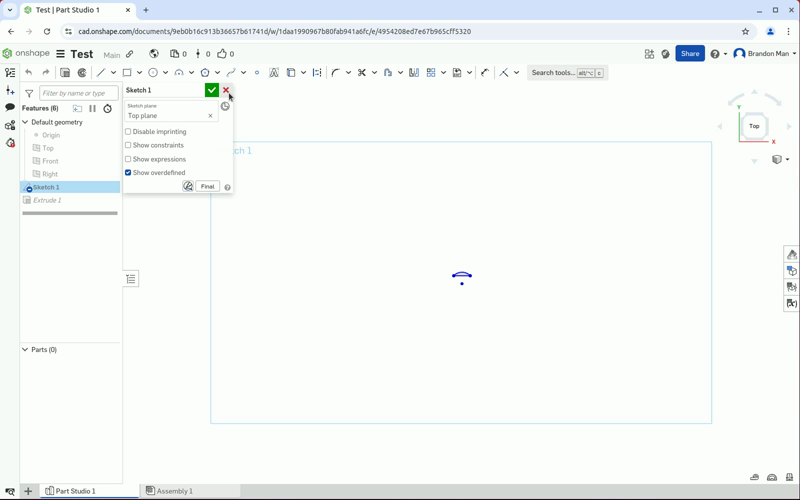
key(shift+s)
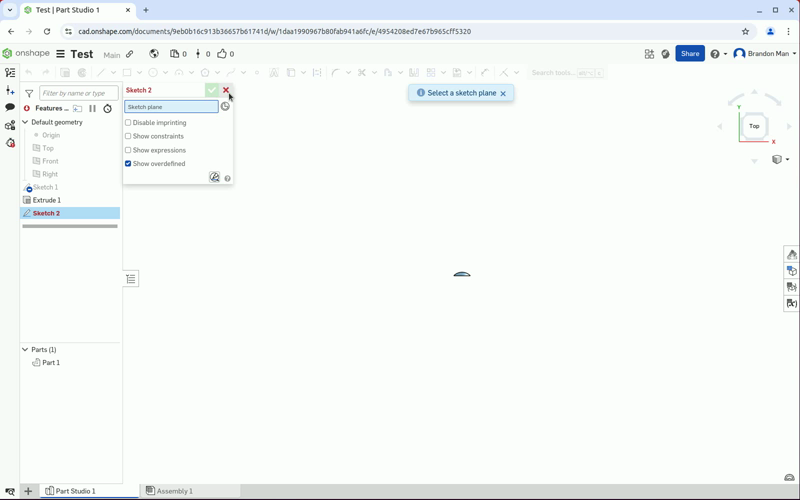
mouse_move(73, 150)
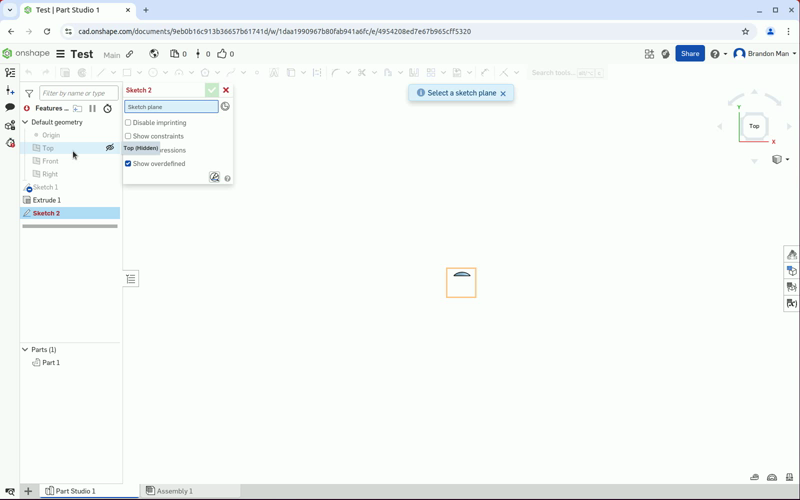
click(73, 150)
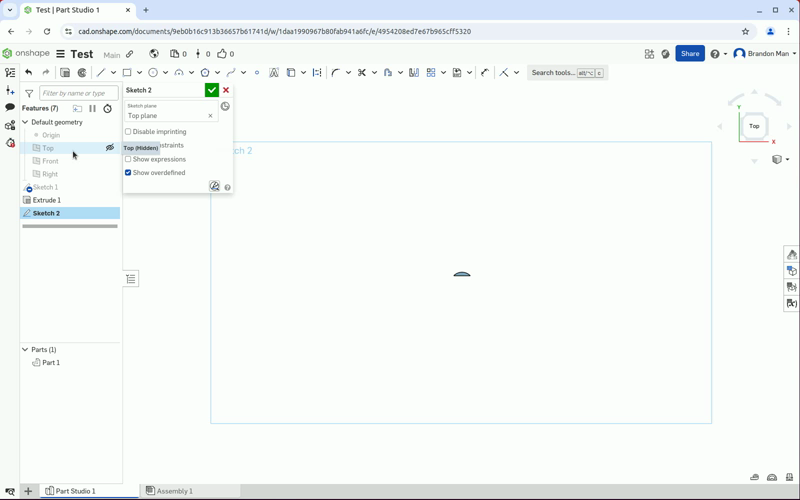
mouse_move(73, 352)
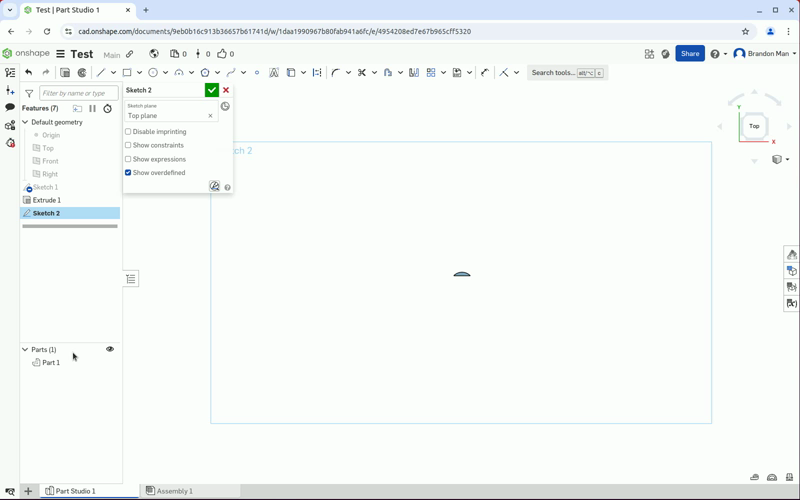
key(y)
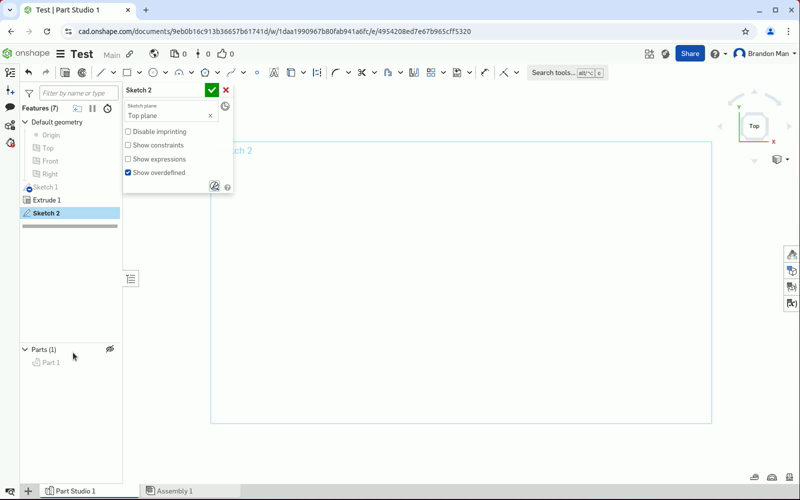
key(a)
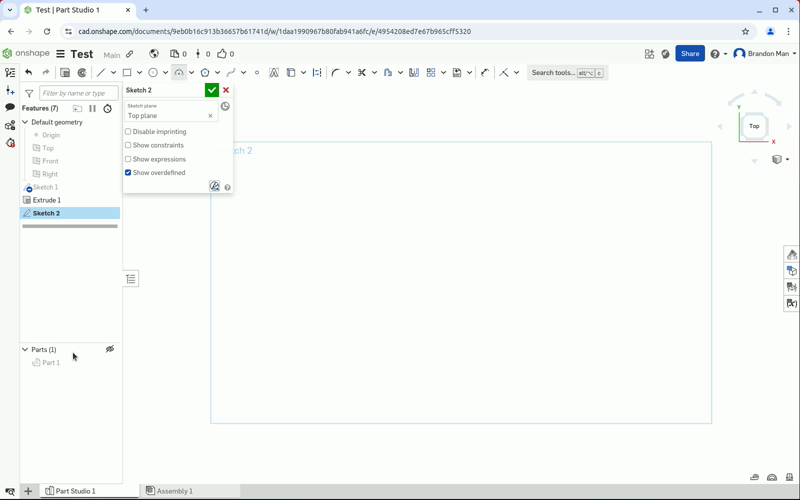
key_down(shift)
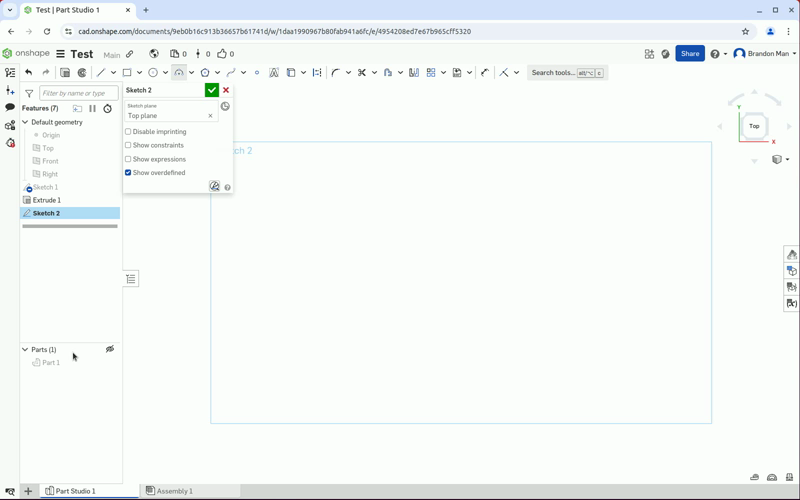
mouse_move(453, 290)
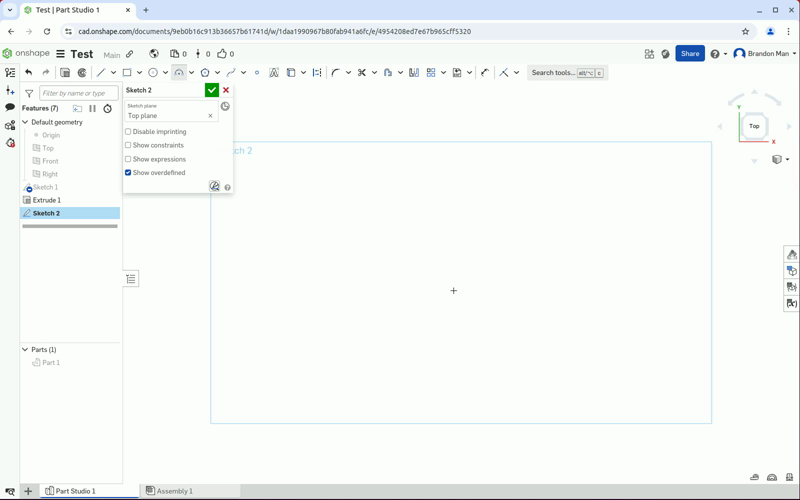
click(453, 290)
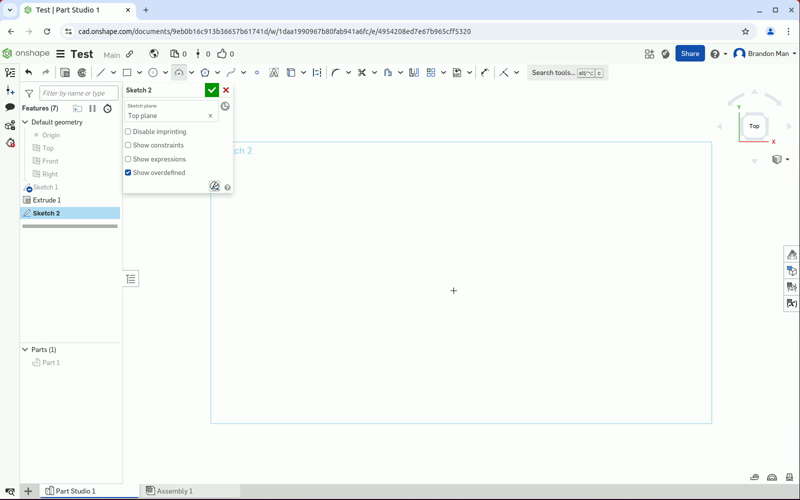
key_up(shift)
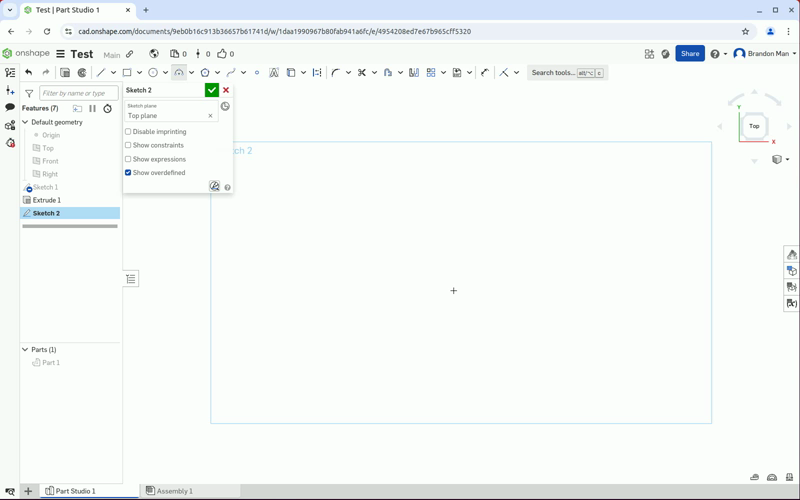
key_down(shift)
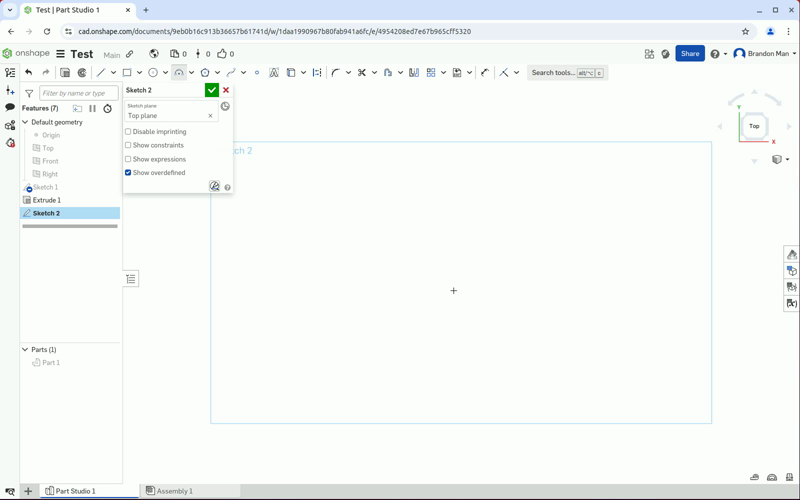
mouse_move(470, 290)
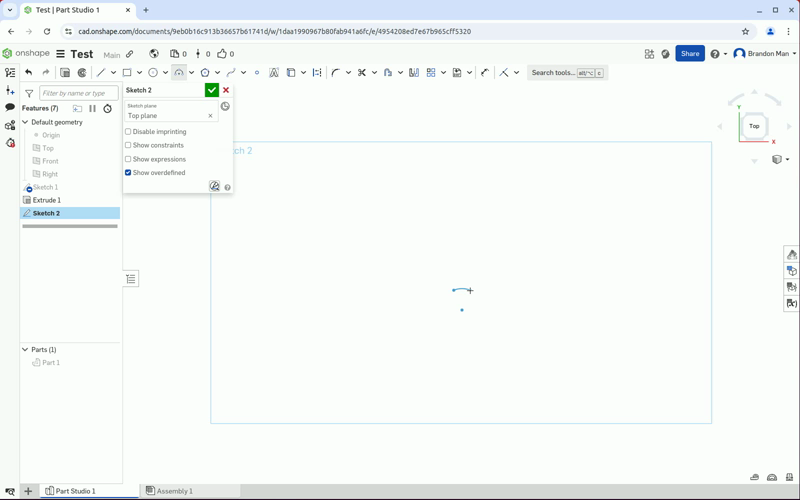
click(470, 290)
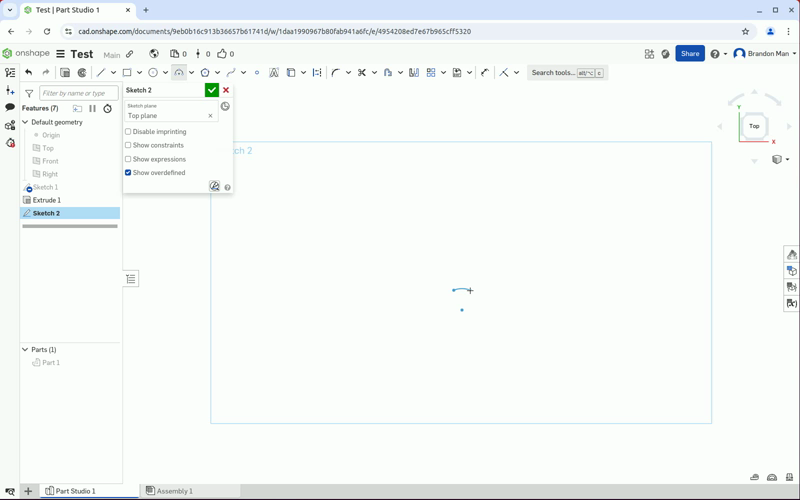
mouse_move(461, 293)
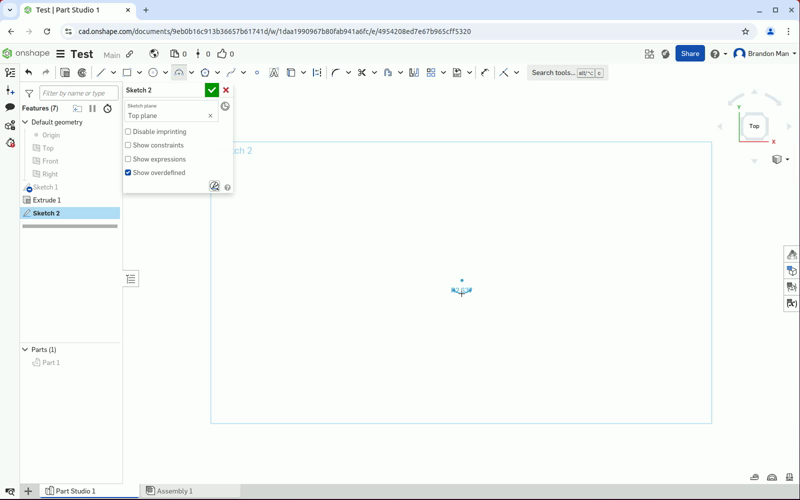
click(461, 293)
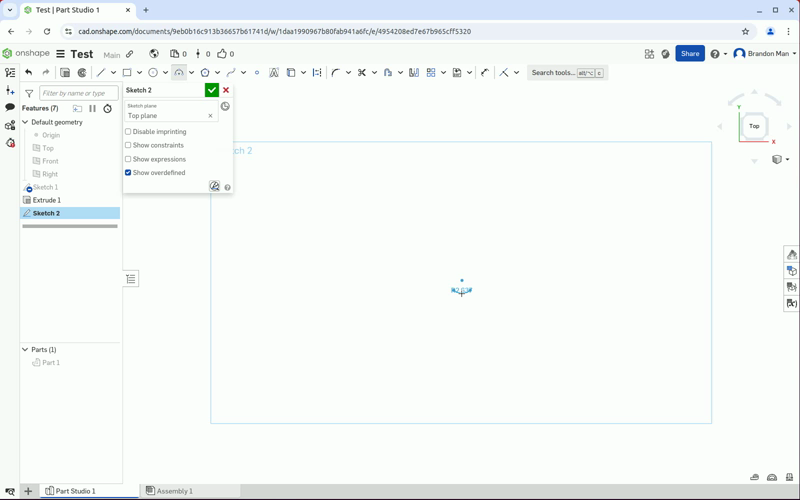
key_up(shift)
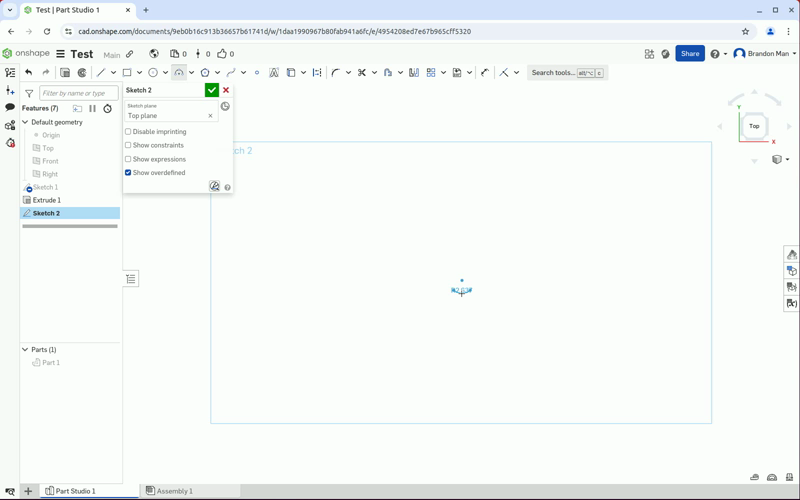
key(esc)
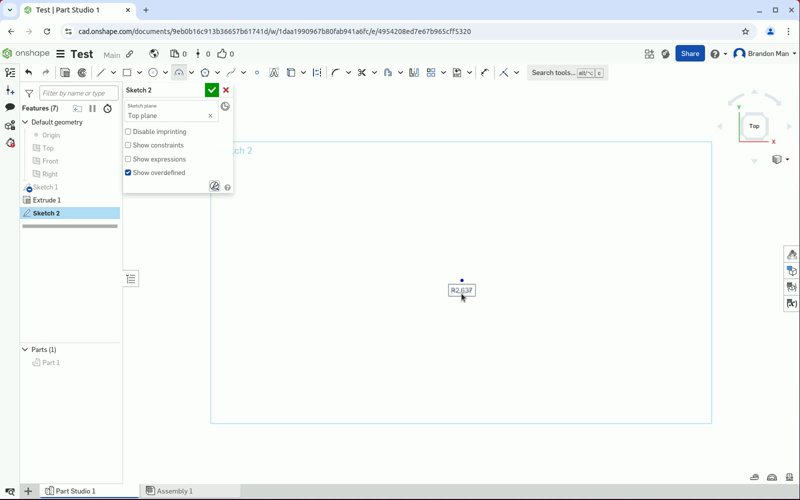
key(l)
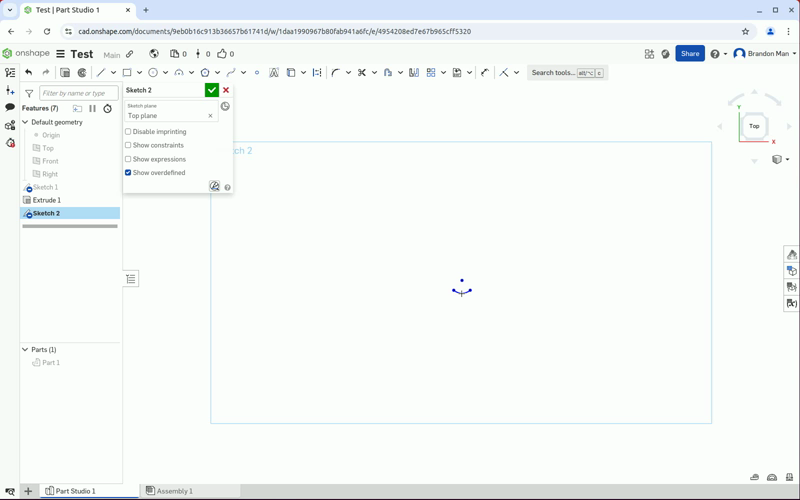
mouse_move(470, 290)
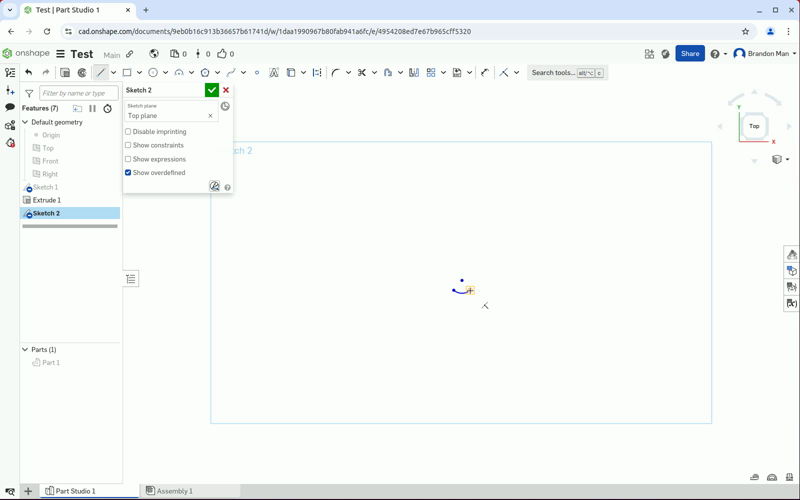
click(470, 290)
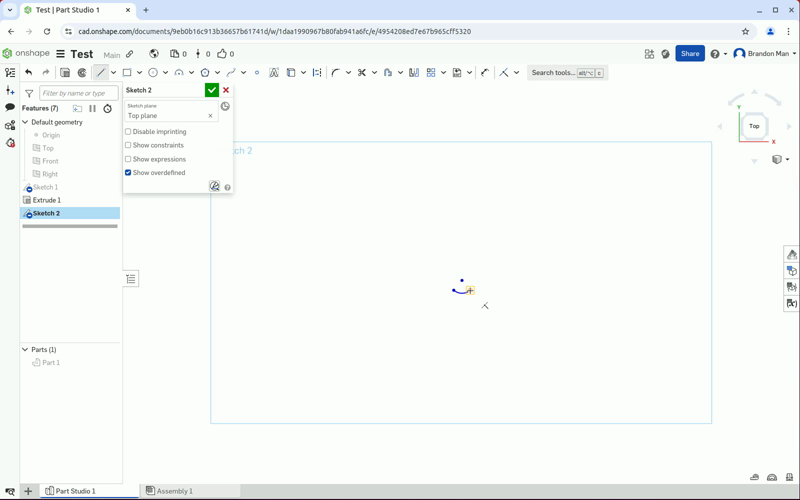
mouse_move(500, 290)
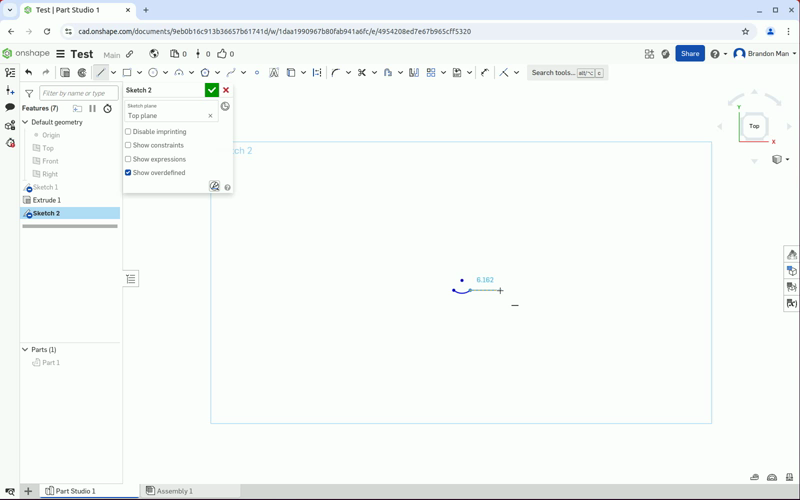
key_down(shift)
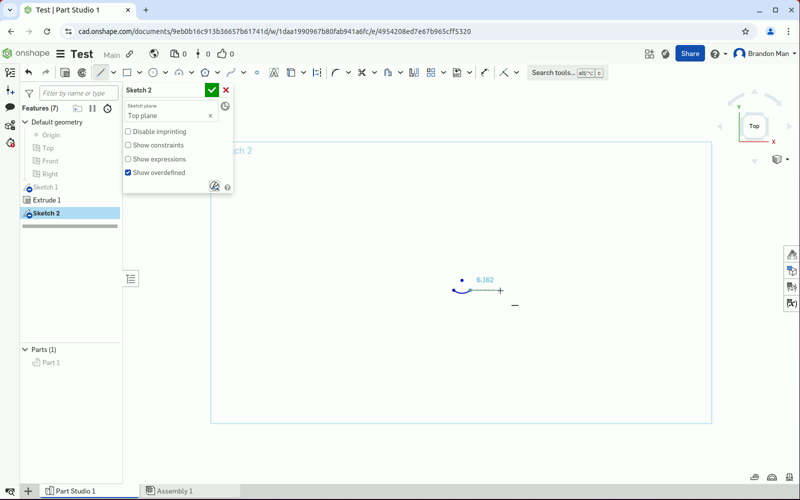
mouse_move(453, 290)
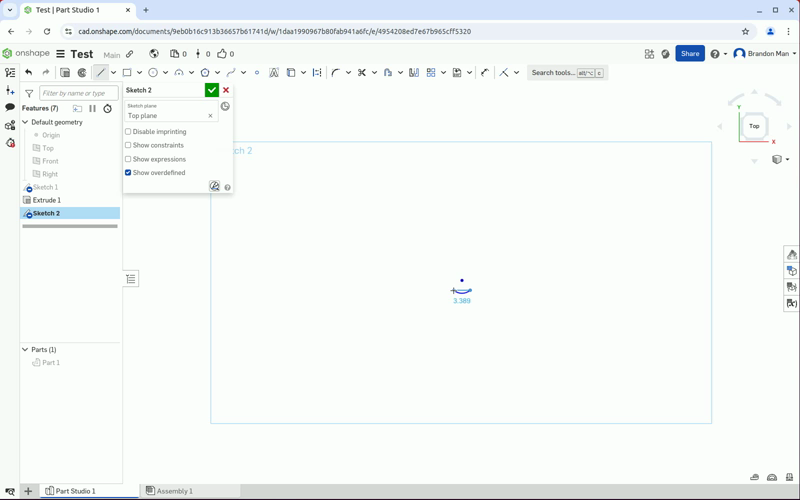
key_up(shift)
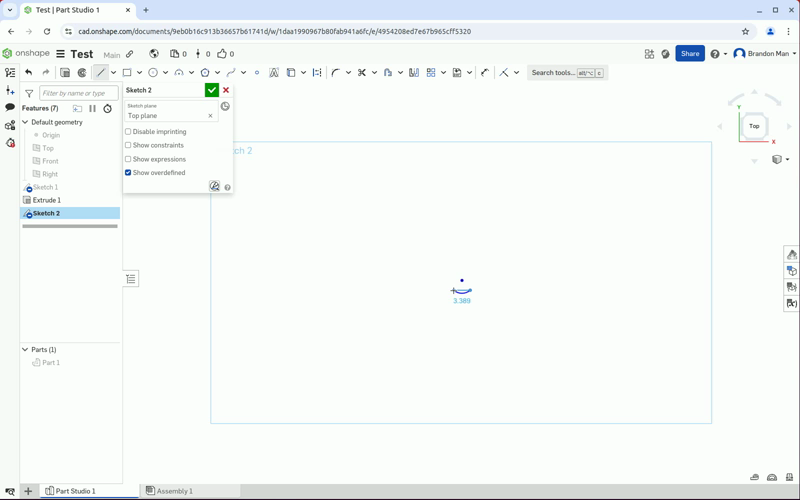
click(453, 290)
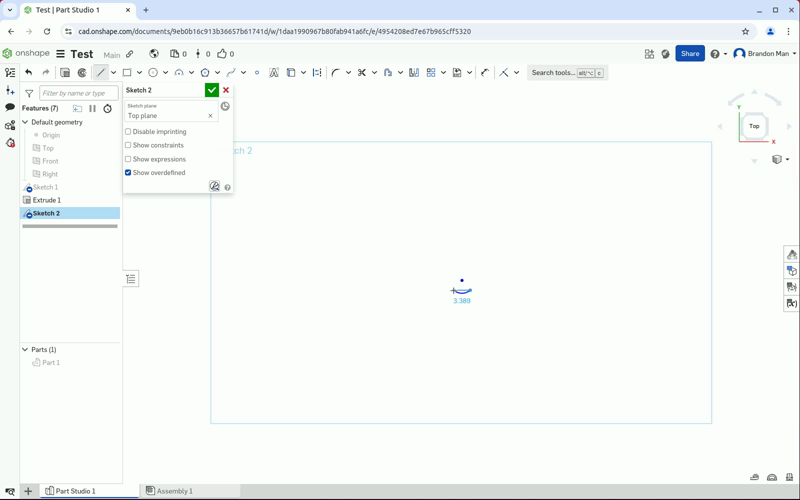
key(esc)
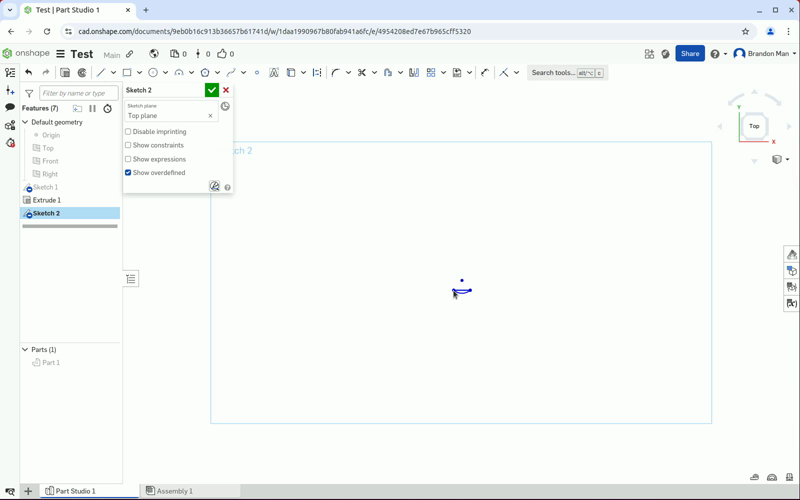
mouse_move(458, 290)
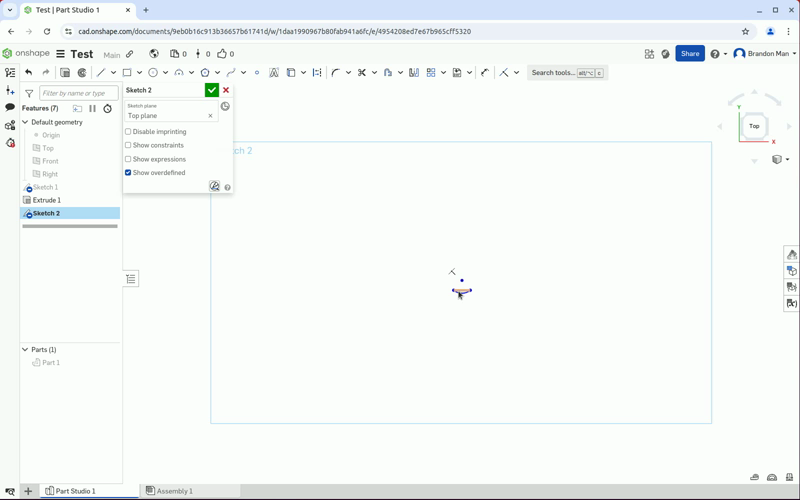
scroll(6)
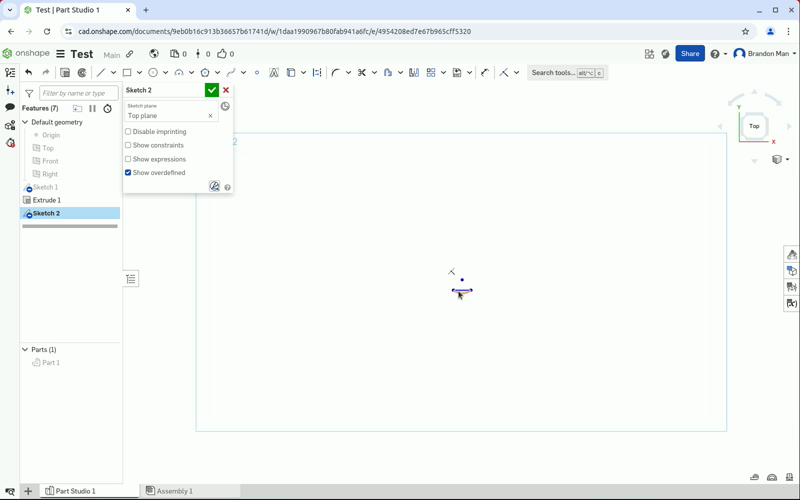
scroll(6)
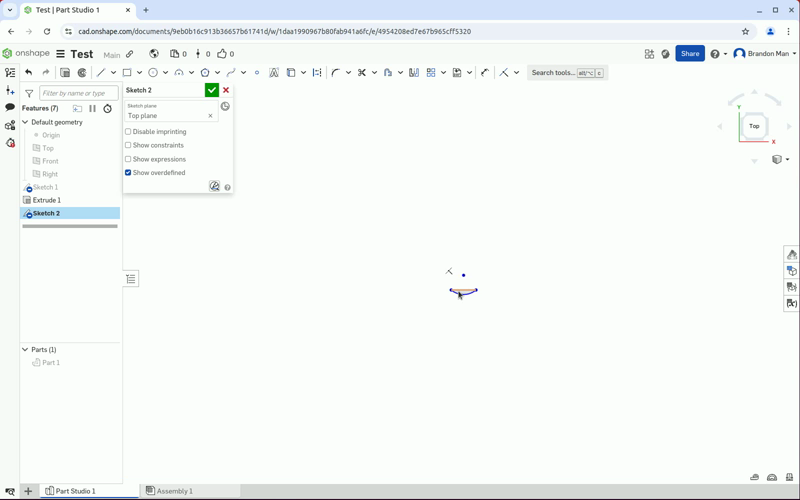
scroll(6)
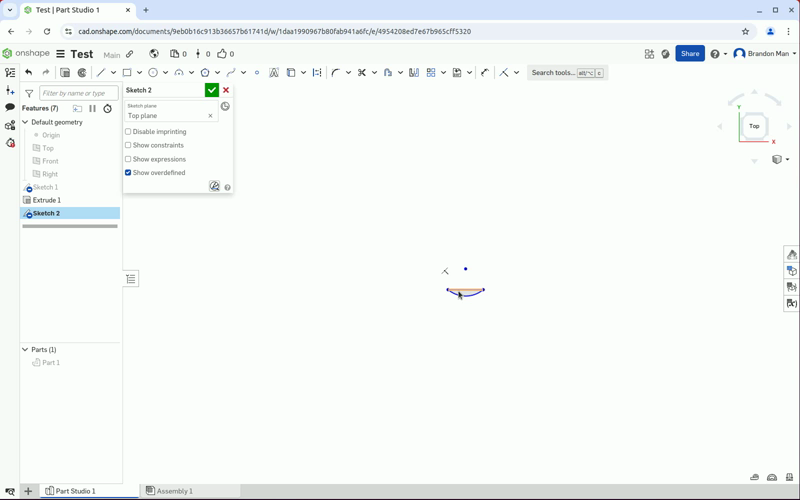
scroll(6)
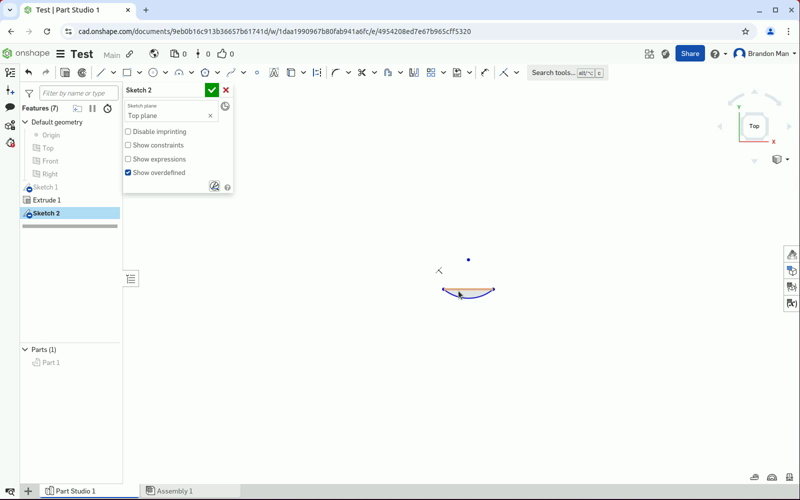
scroll(6)
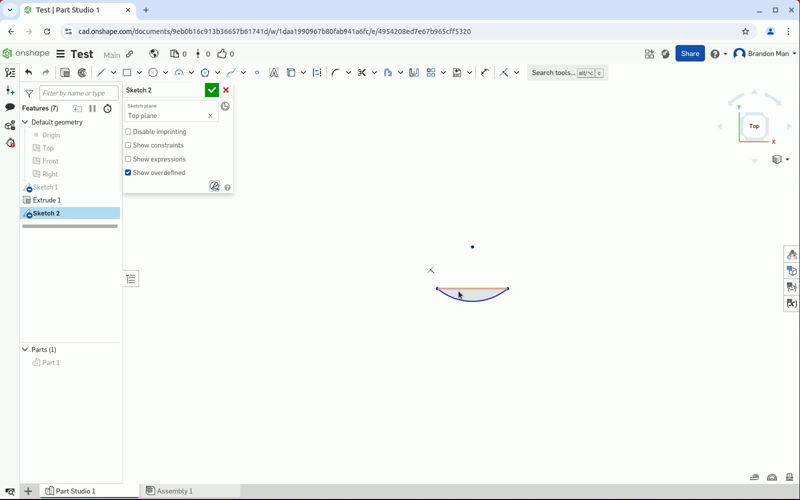
scroll(6)
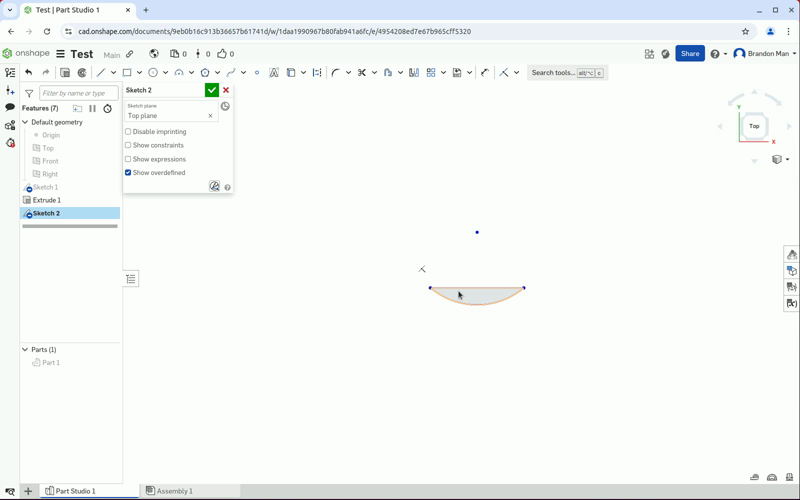
scroll(6)
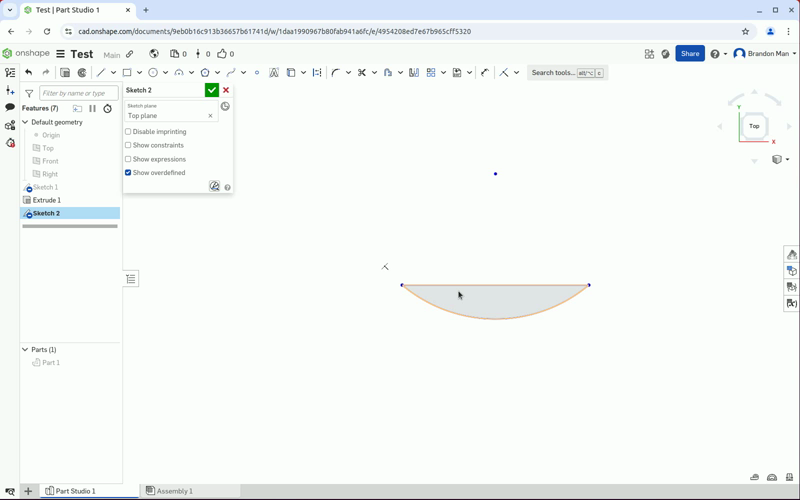
click(458, 290)
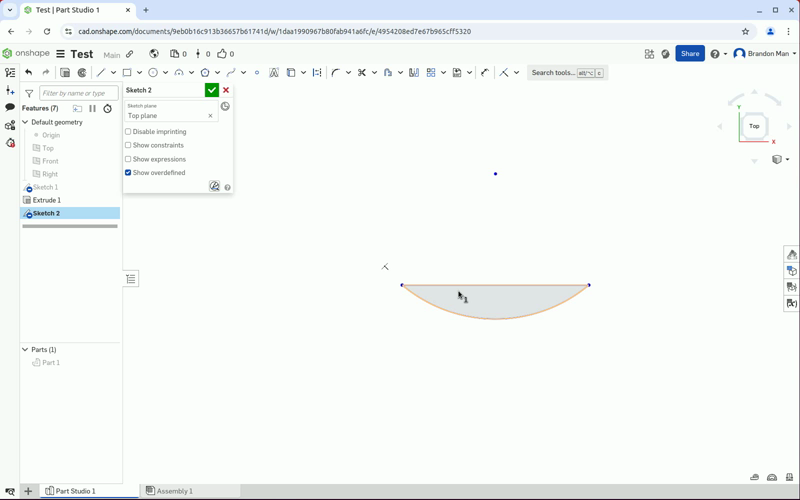
scroll(-6)
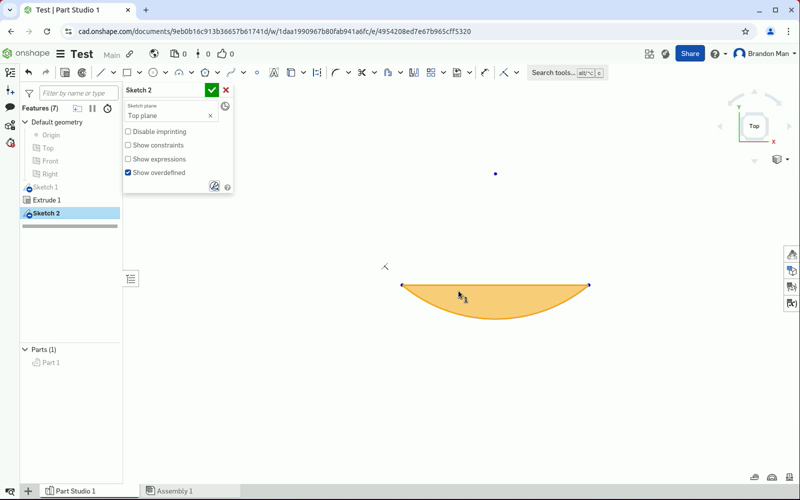
scroll(-6)
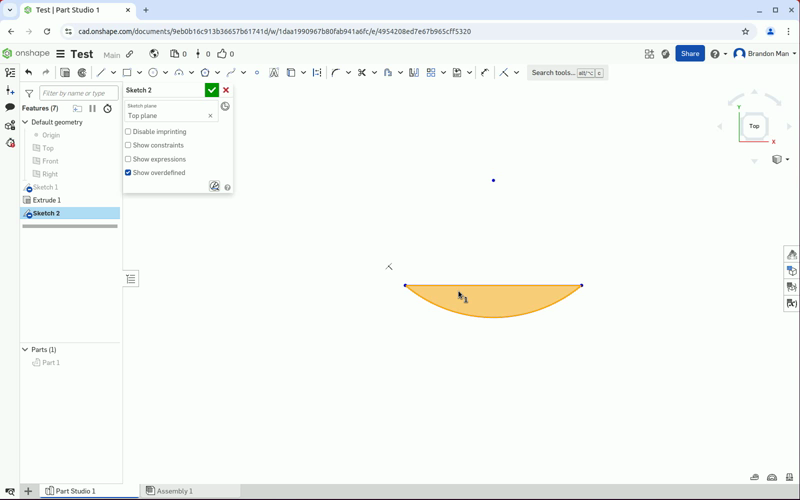
scroll(-6)
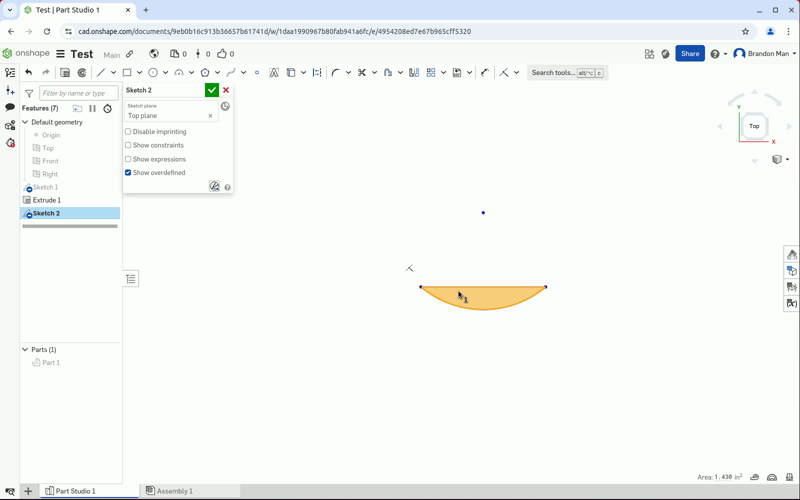
scroll(-6)
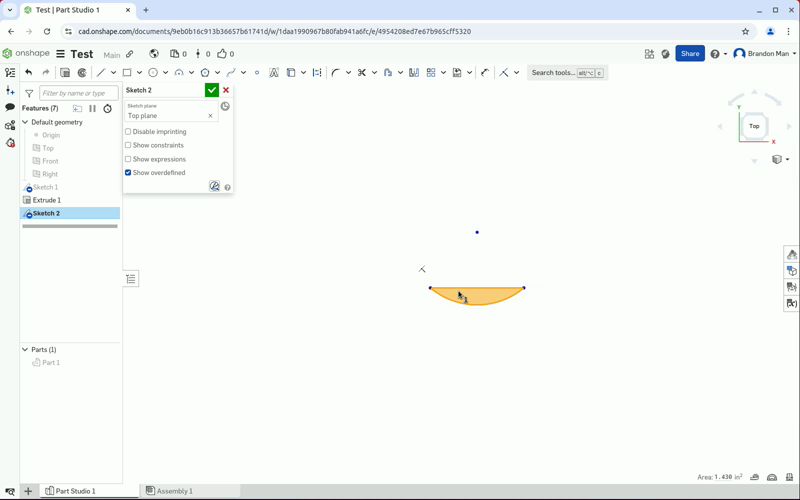
scroll(-6)
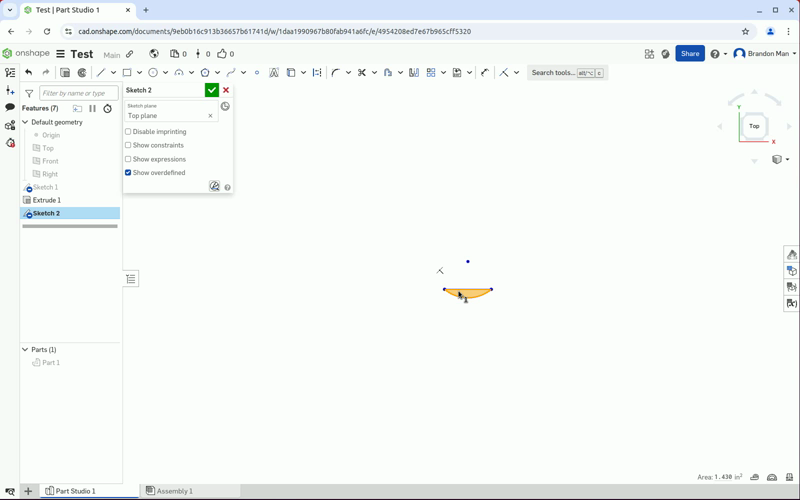
scroll(-6)
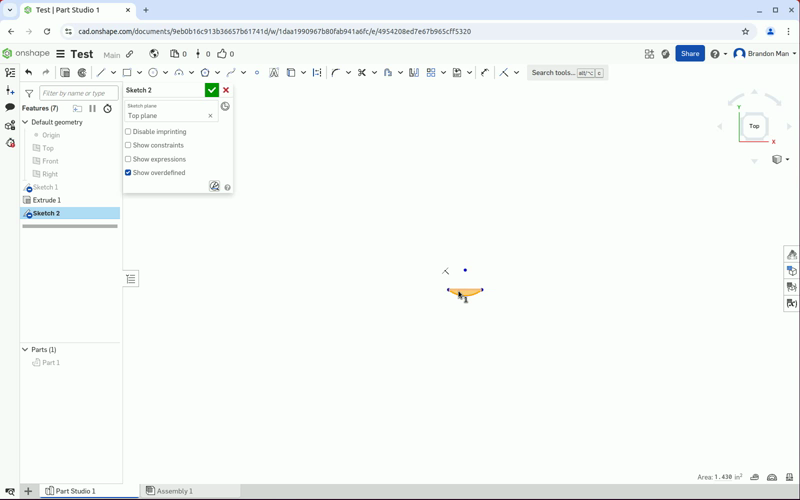
scroll(-6)
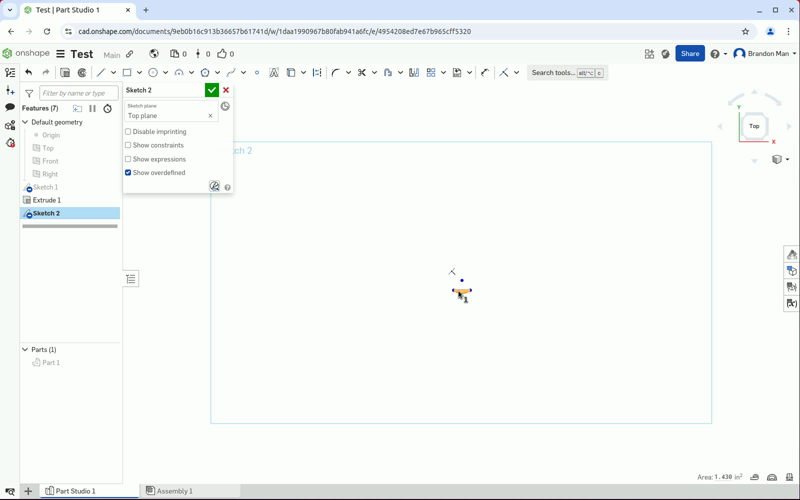
mouse_move(73, 352)
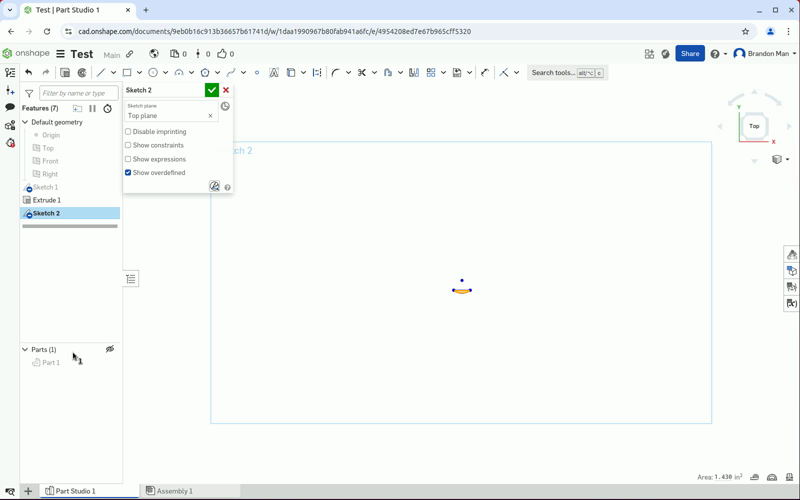
key(shift+y)
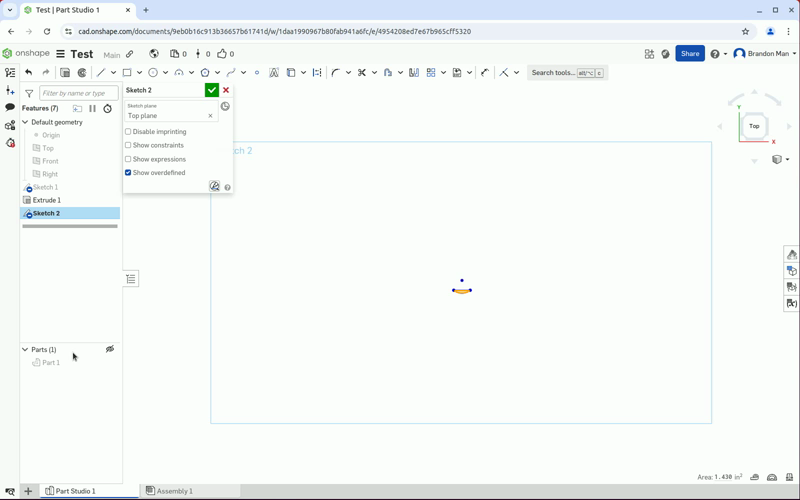
key(shift+e)
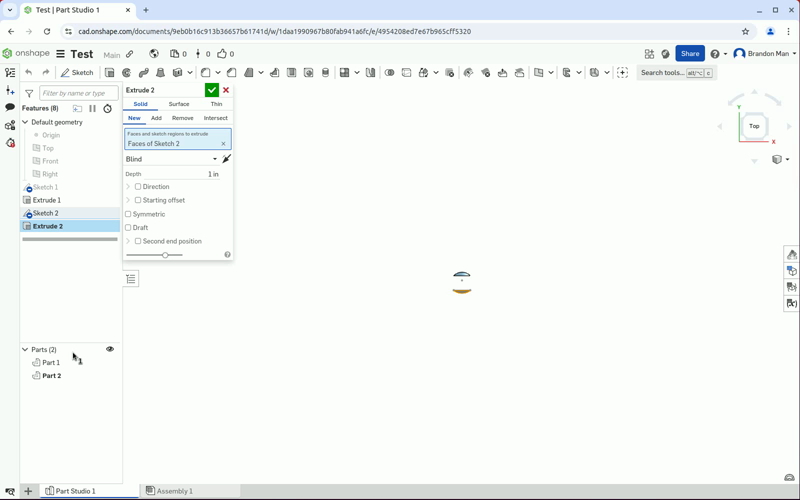
mouse_move(143, 106)
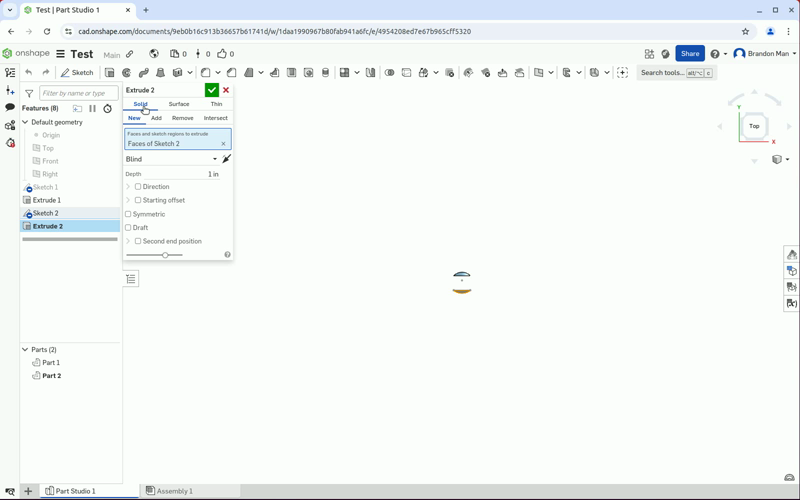
click(143, 106)
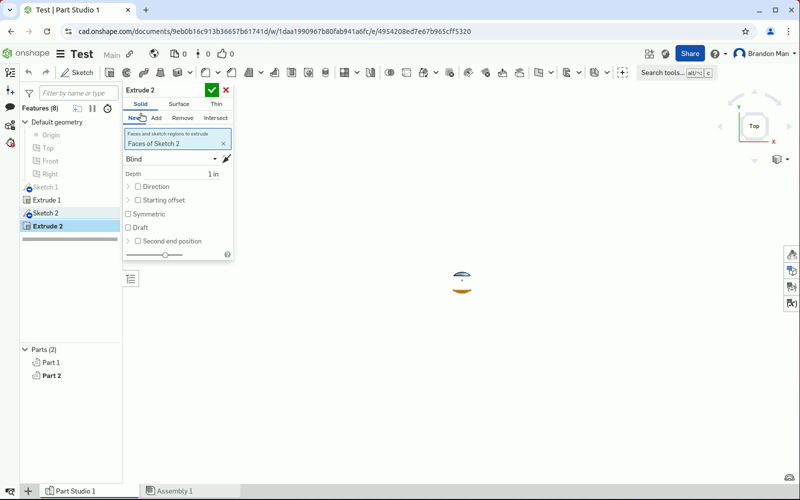
mouse_move(137, 120)
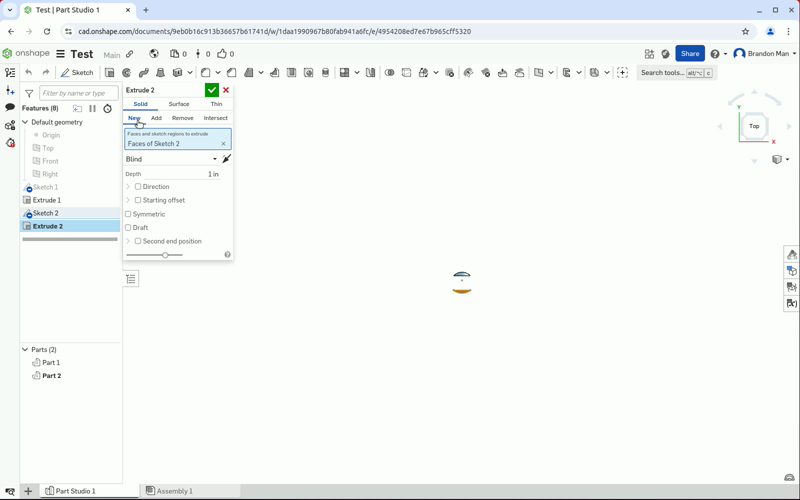
click(137, 120)
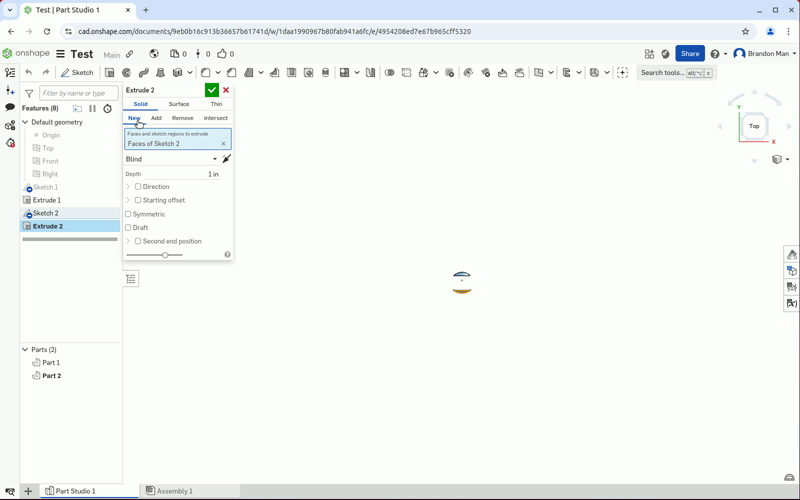
key(tab, 4)
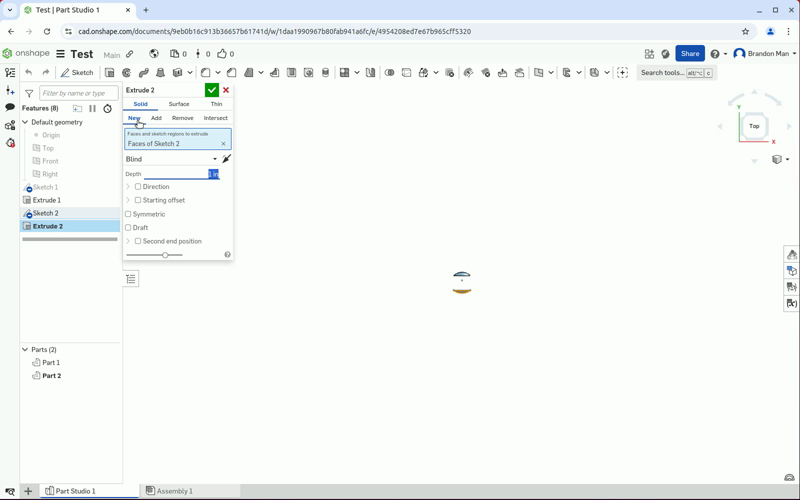
text(2.889)
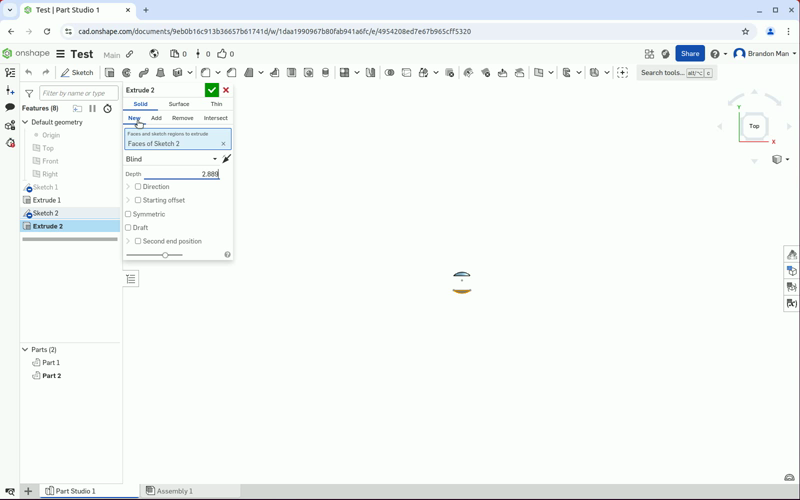
key(enter)
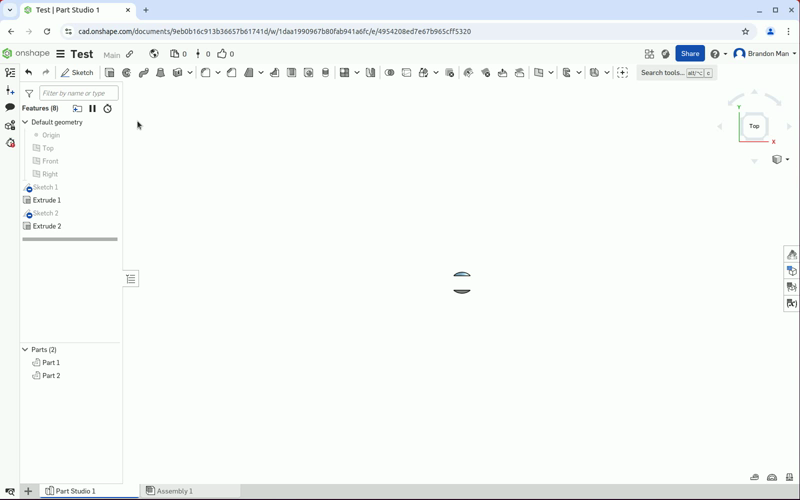
key(shift+h)
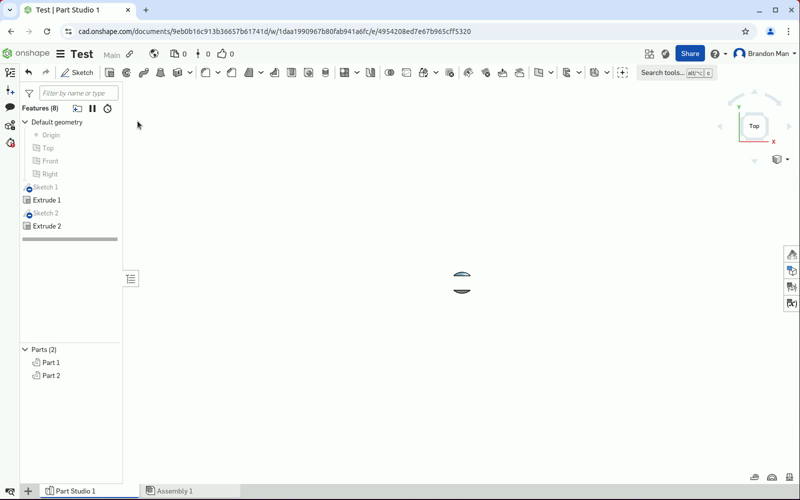
key(shift+h)
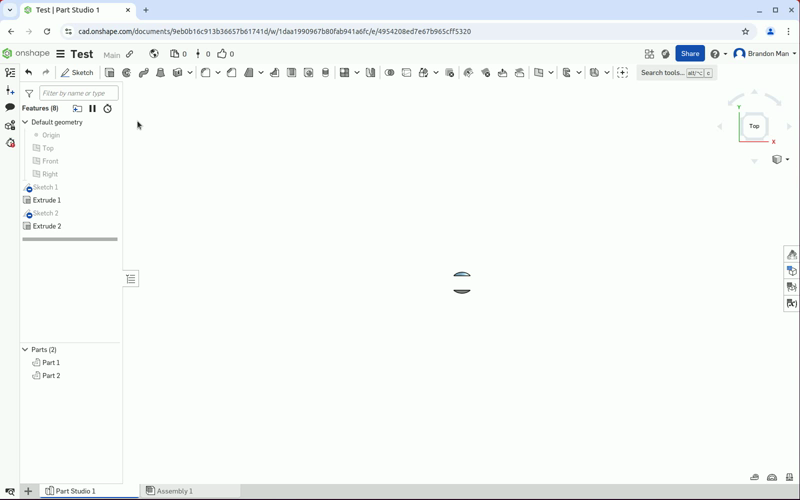
mouse_move(73, 189)
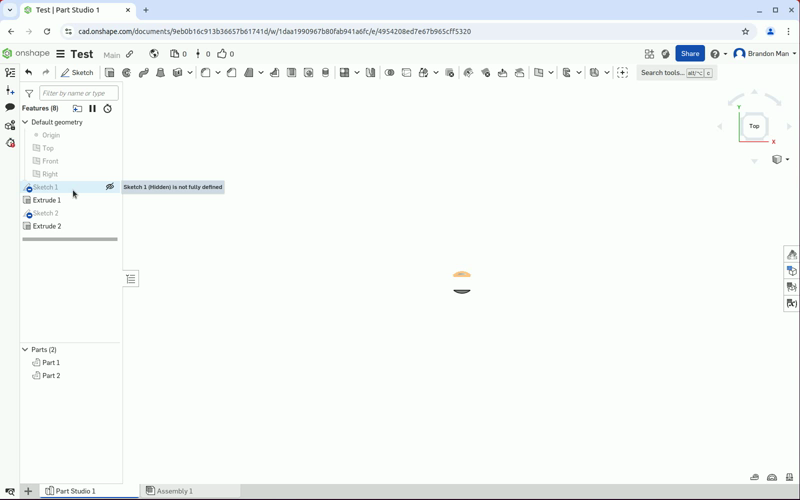
click(73, 189)
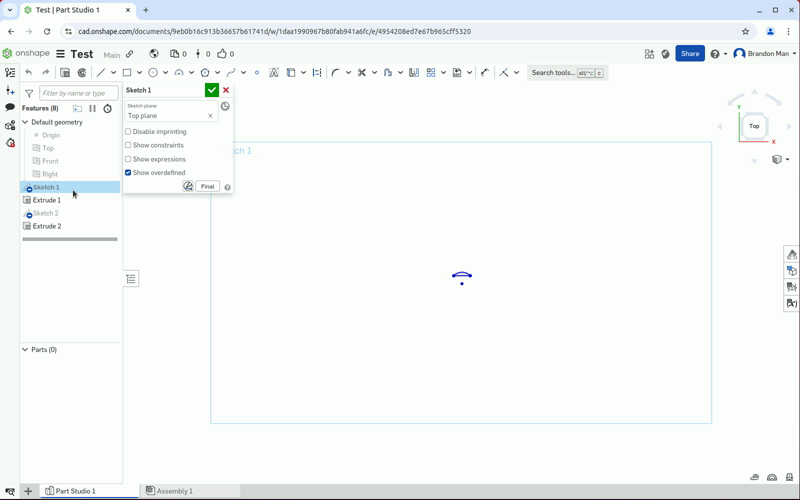
mouse_move(229, 92)
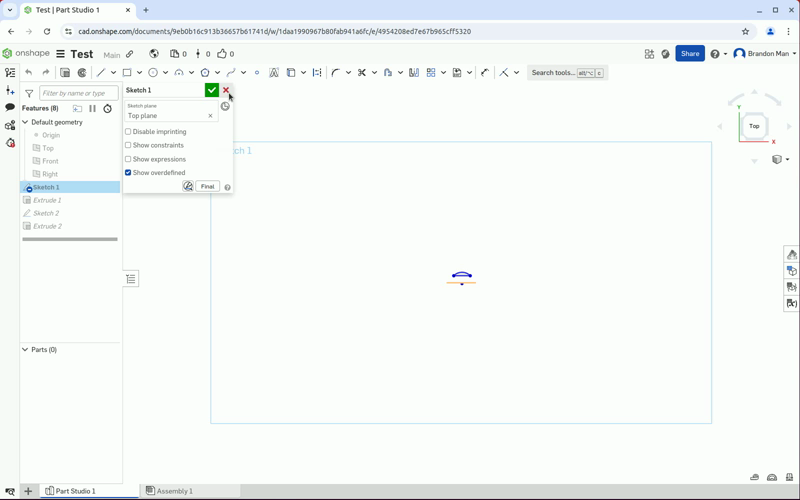
click(229, 92)
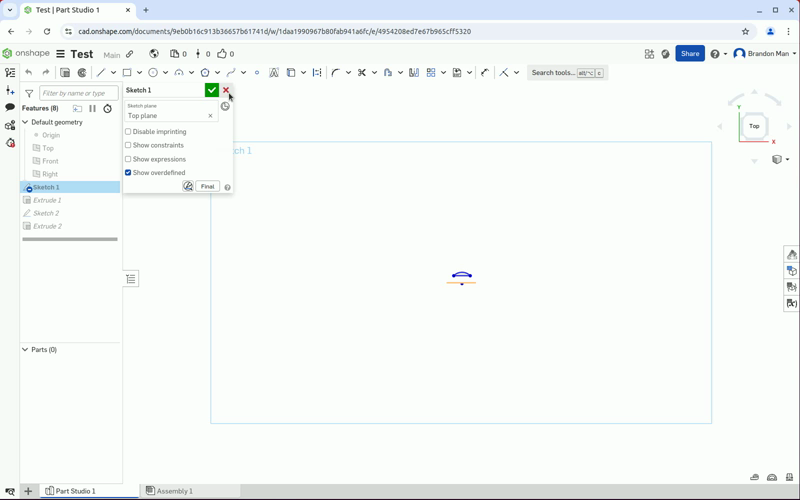
key(shift+s)
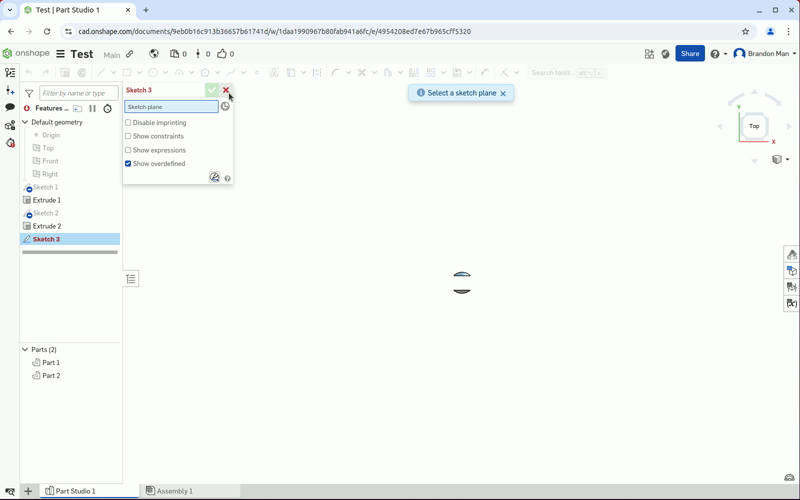
mouse_move(73, 150)
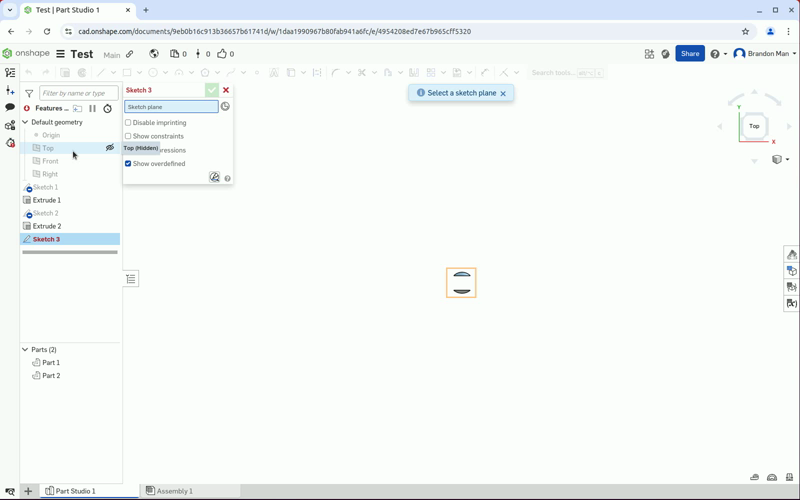
click(73, 150)
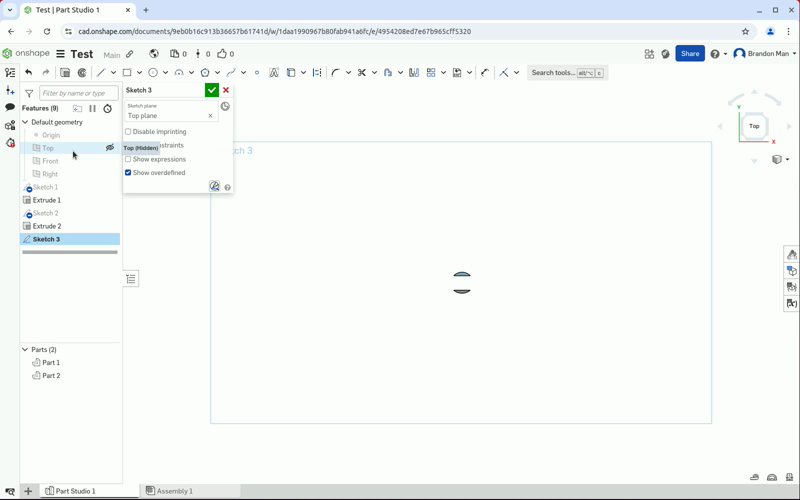
mouse_move(73, 352)
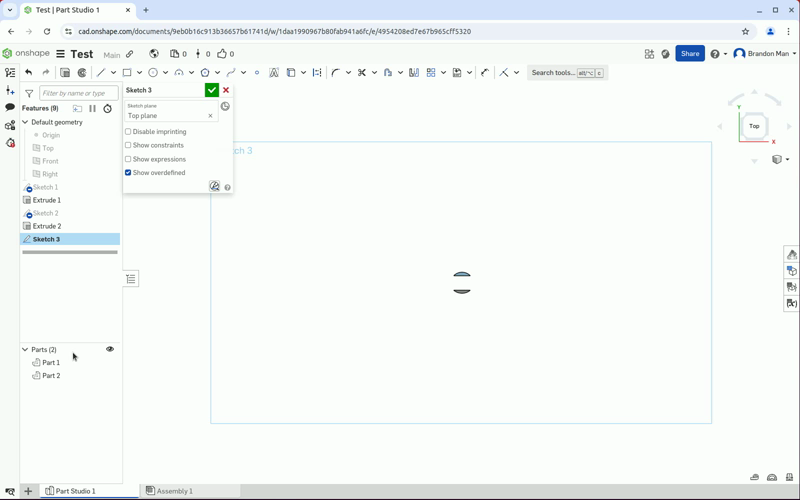
key(y)
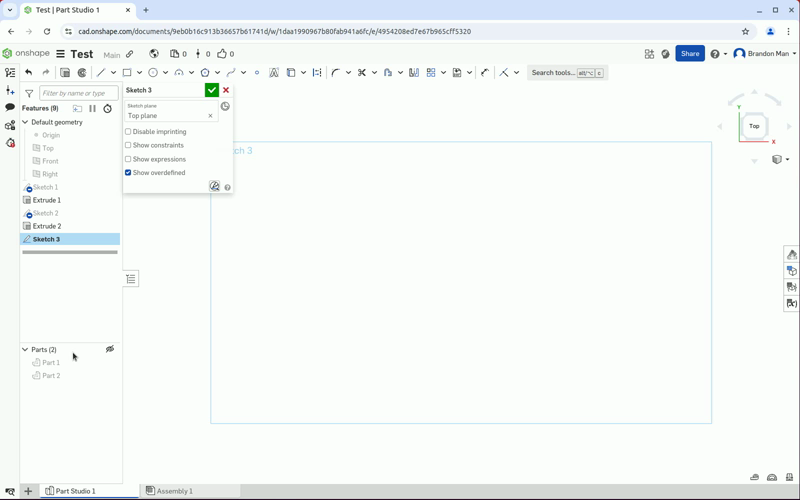
key(c)
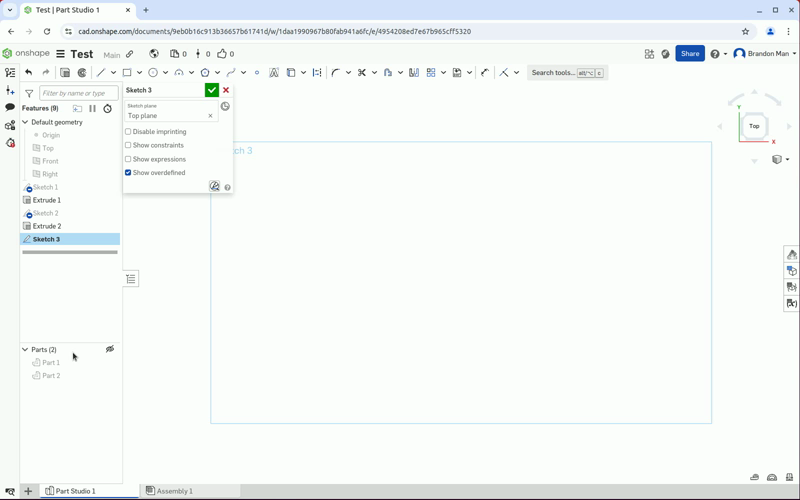
key_down(shift)
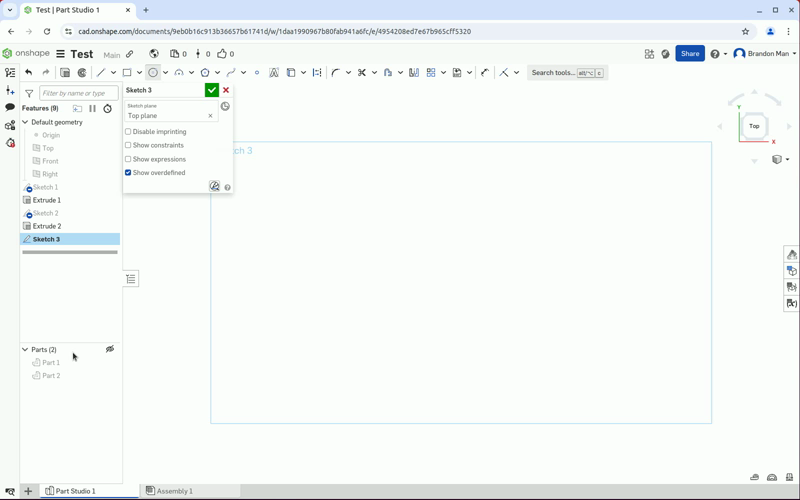
mouse_move(458, 282)
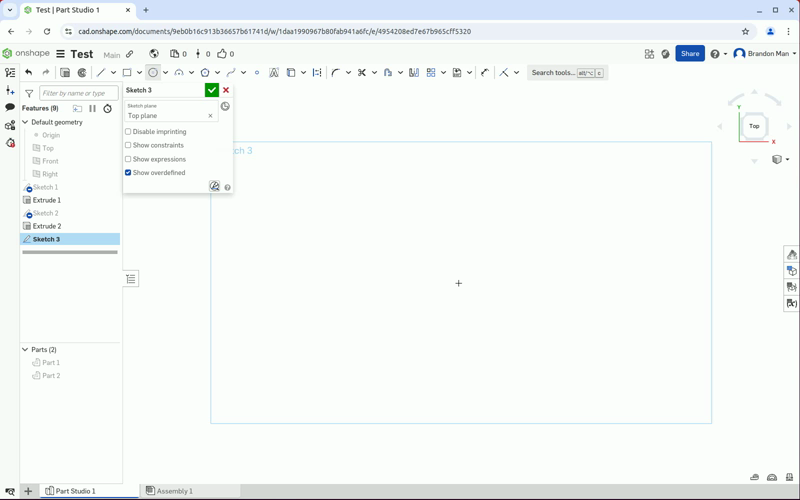
click(458, 282)
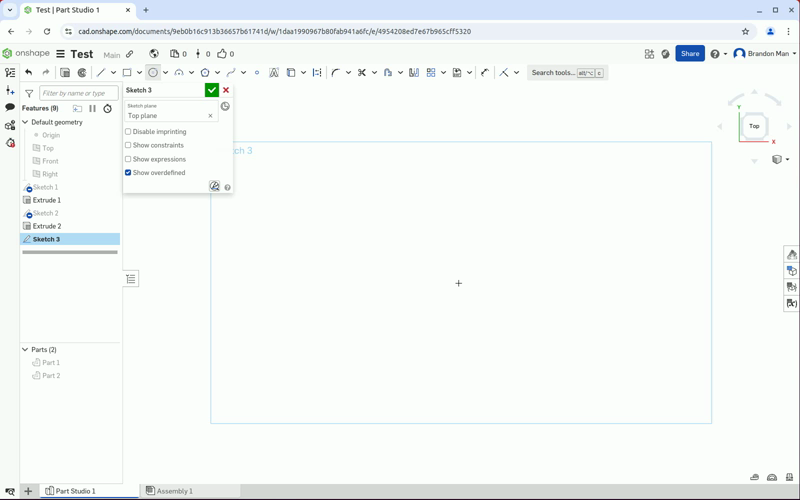
key_up(shift)
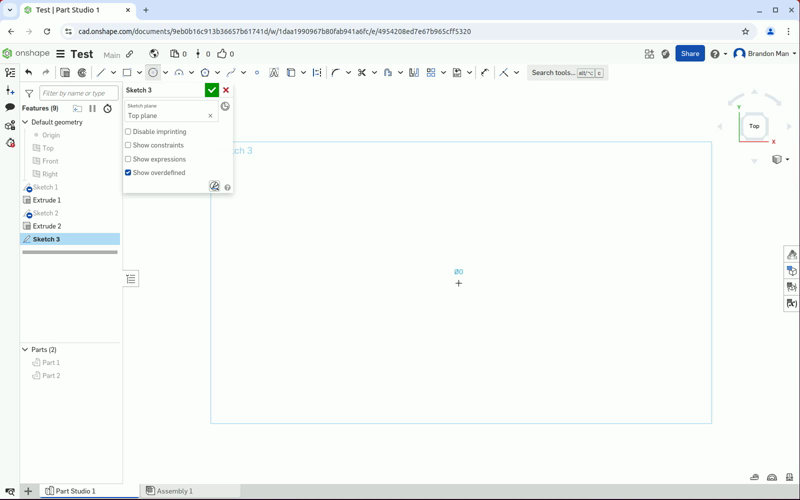
mouse_move(567, 282)
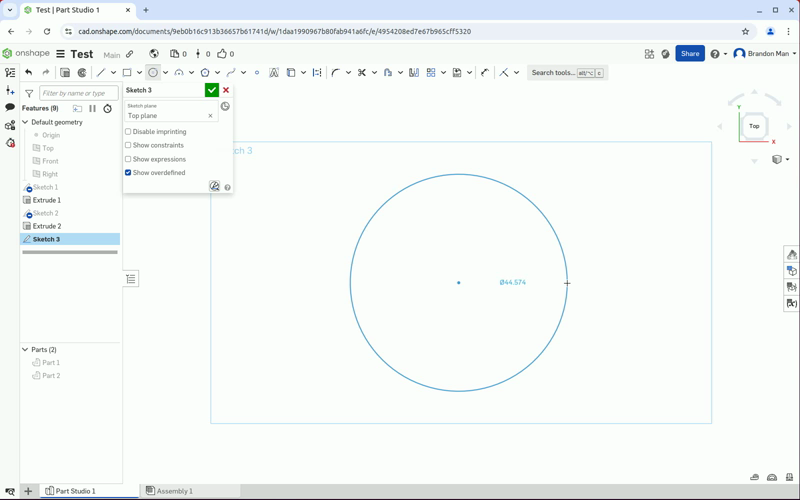
click(567, 282)
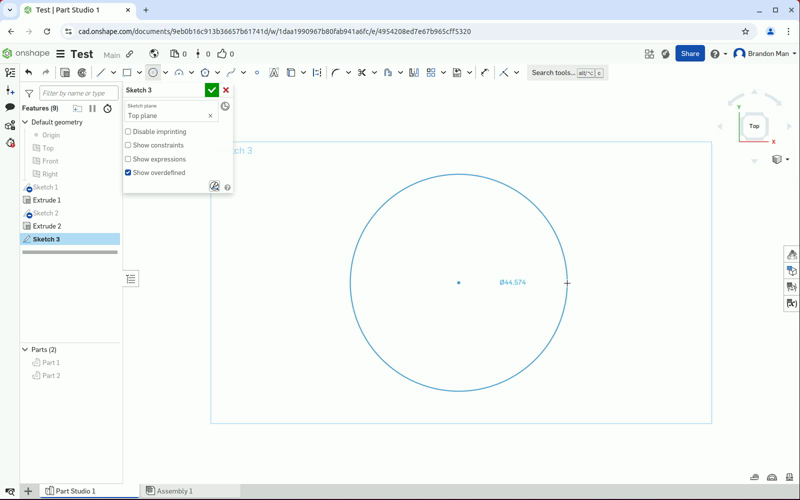
key(esc)
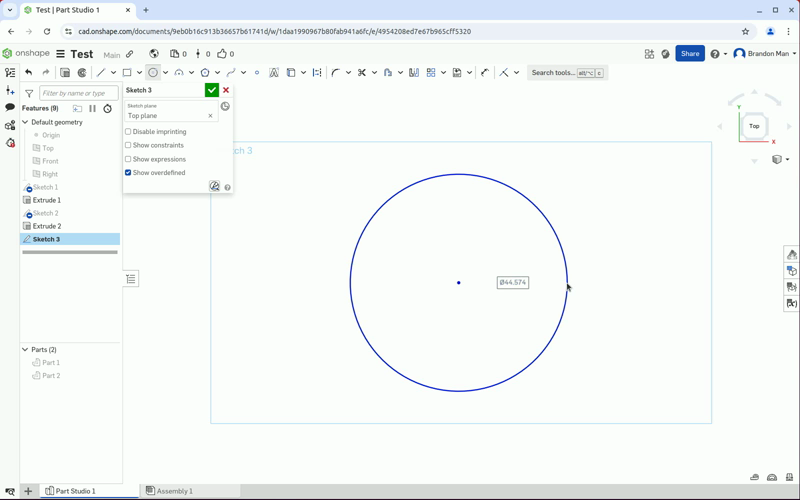
key(c)
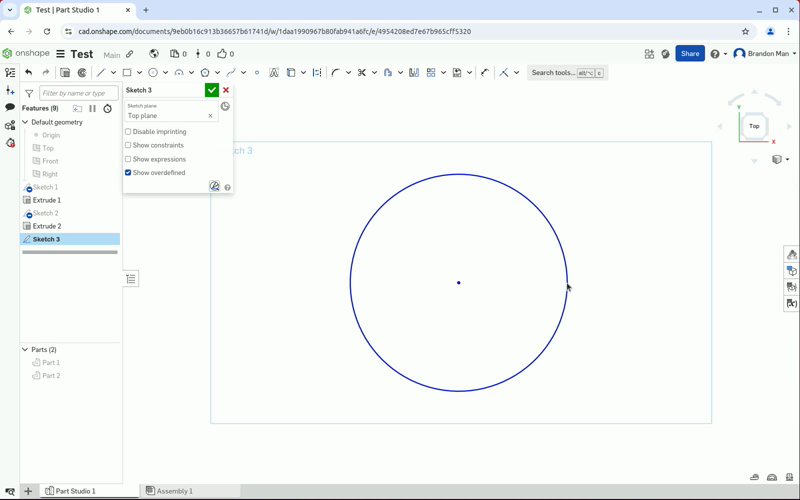
key_down(shift)
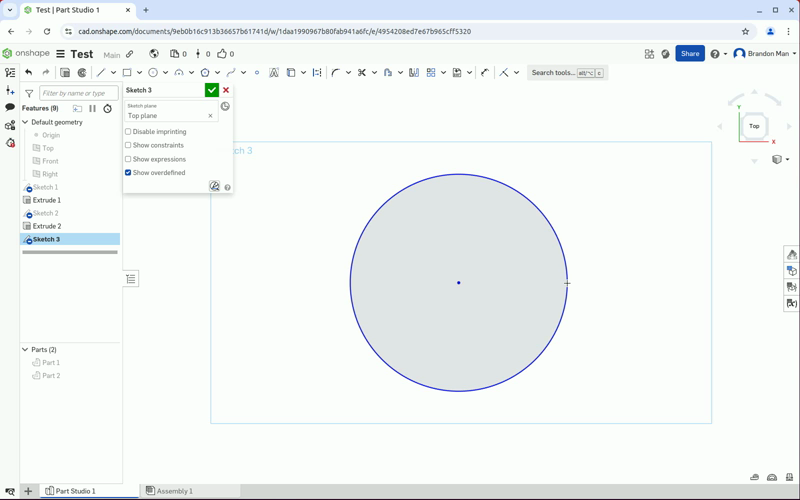
mouse_move(458, 282)
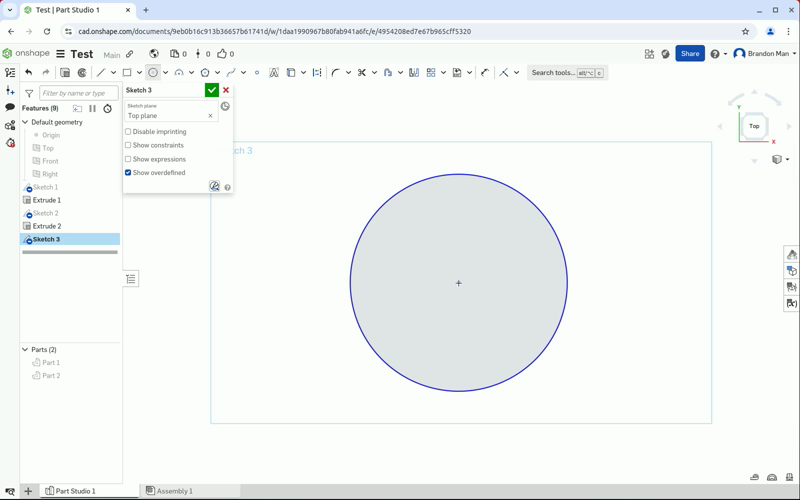
click(458, 282)
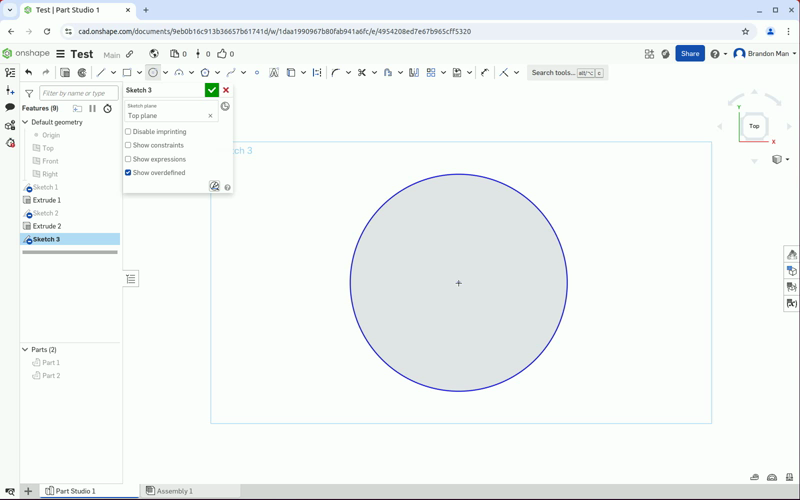
key_up(shift)
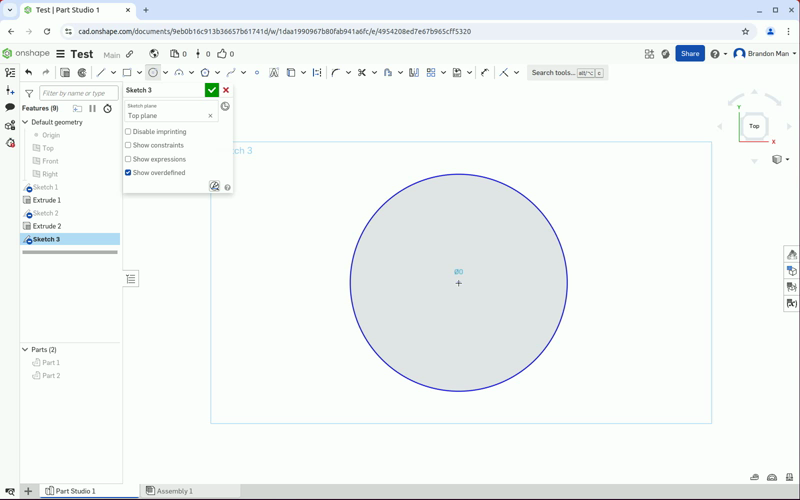
mouse_move(468, 282)
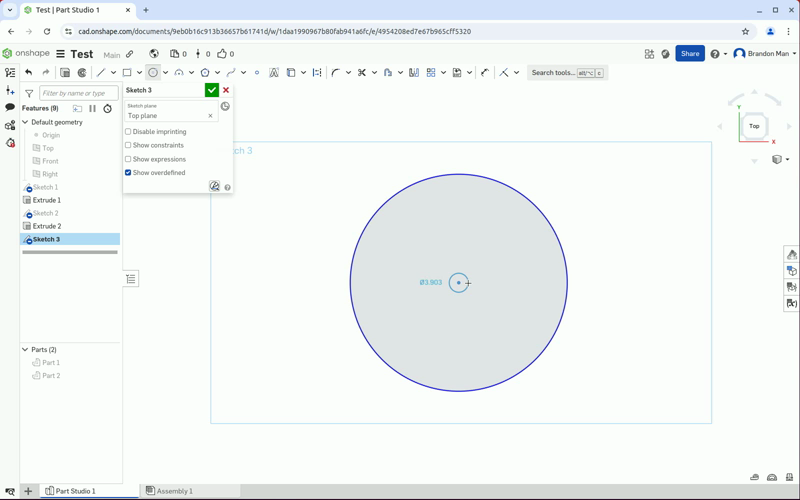
click(468, 282)
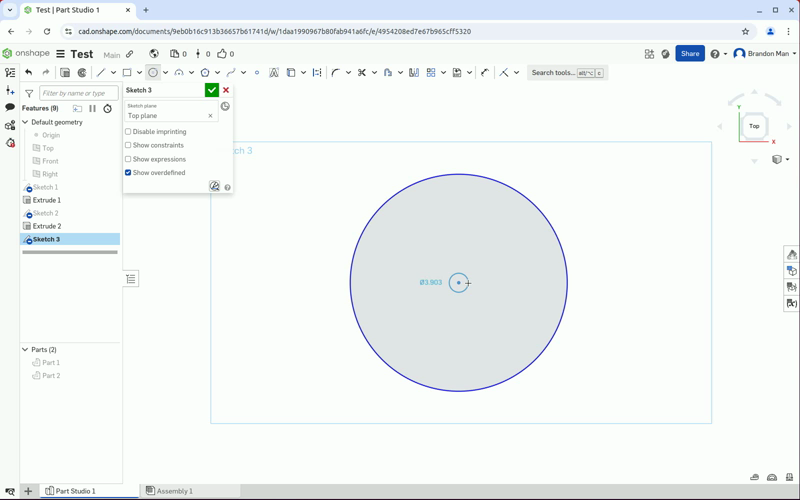
key(esc)
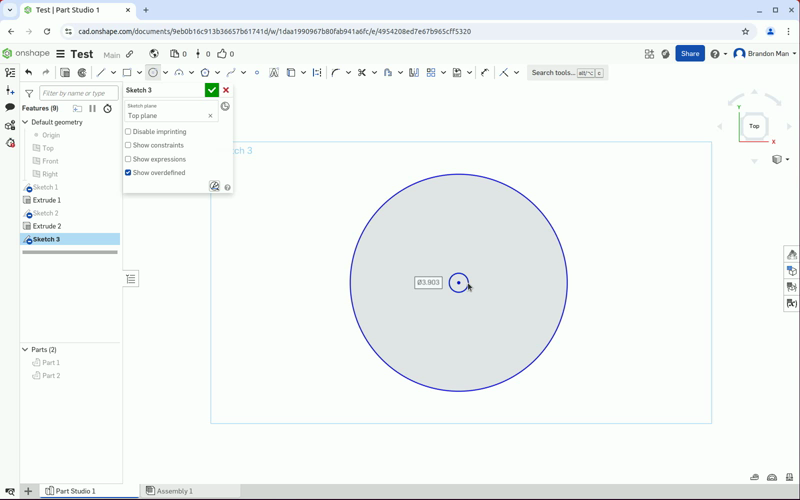
mouse_move(429, 316)
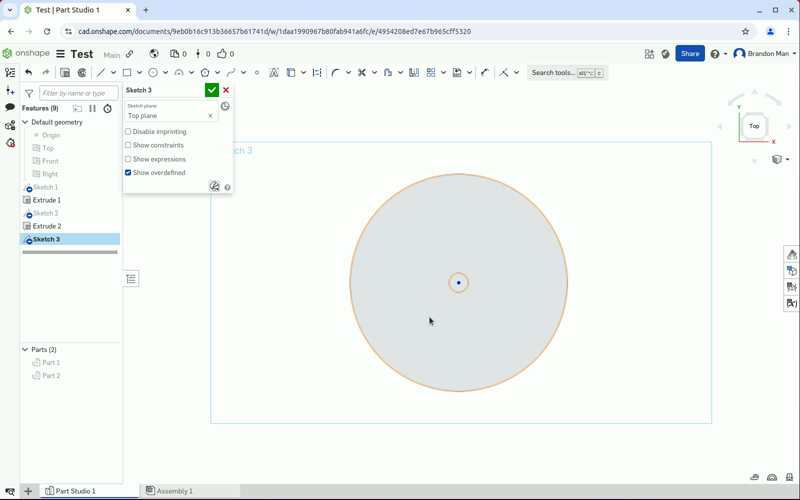
click(429, 316)
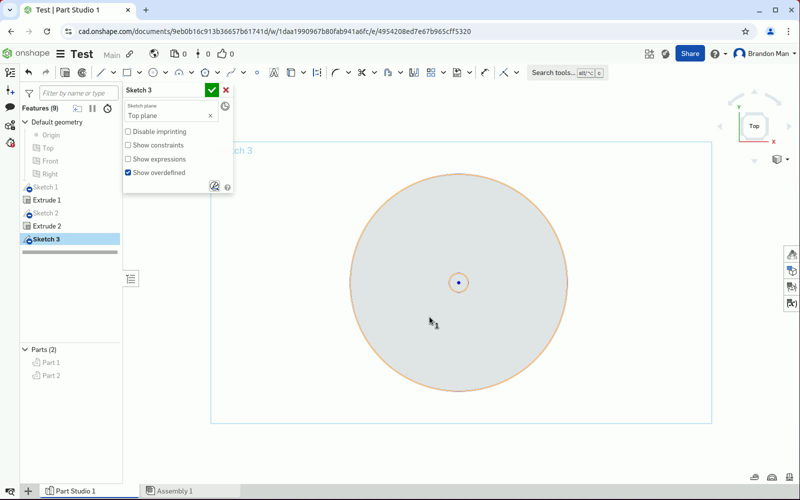
mouse_move(73, 352)
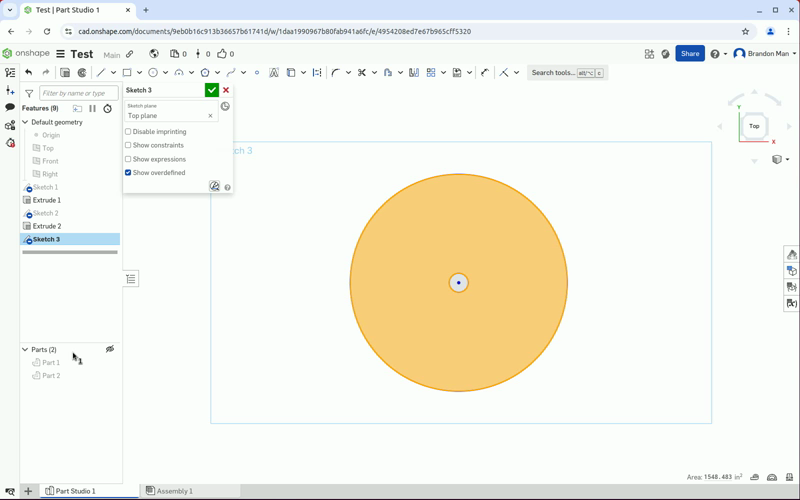
key(shift+y)
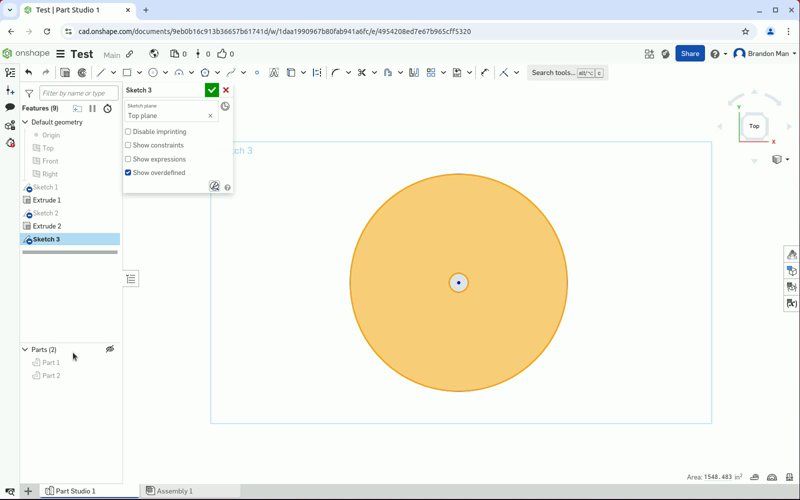
key(shift+e)
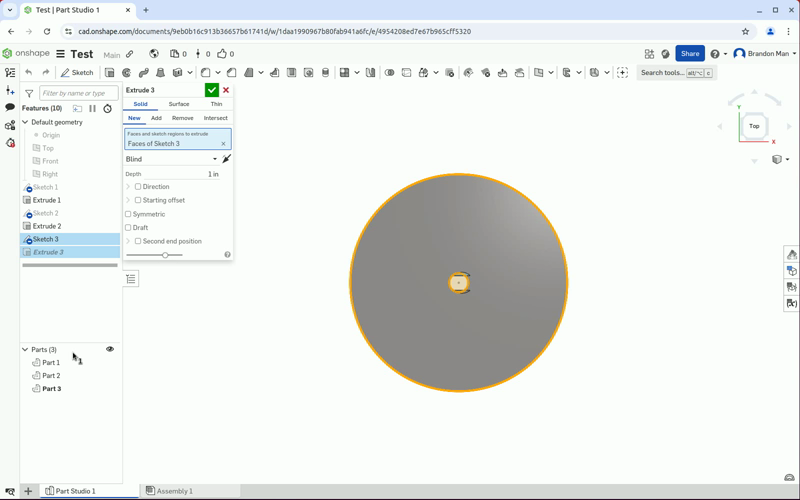
mouse_move(143, 106)
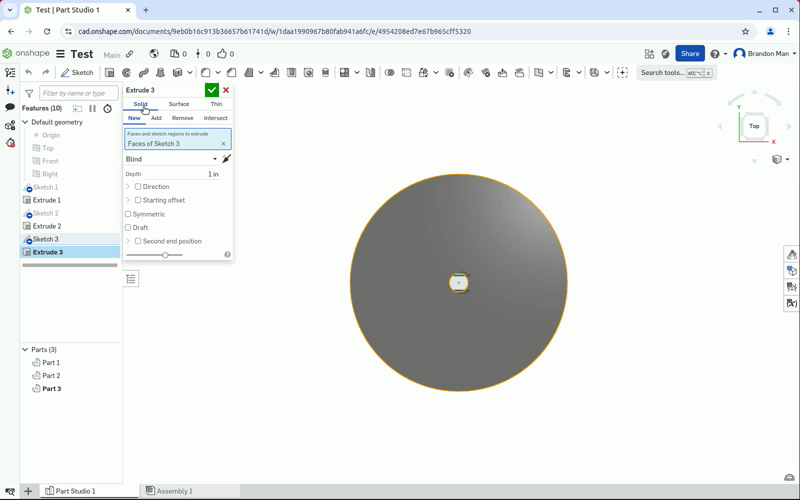
click(143, 106)
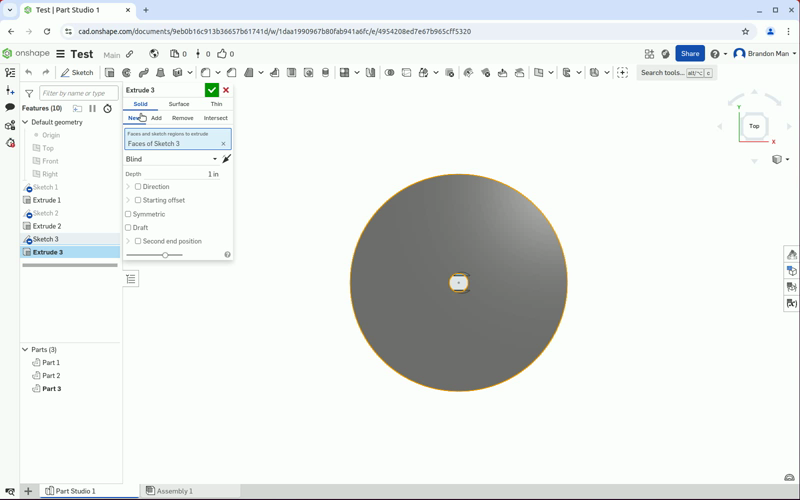
mouse_move(137, 120)
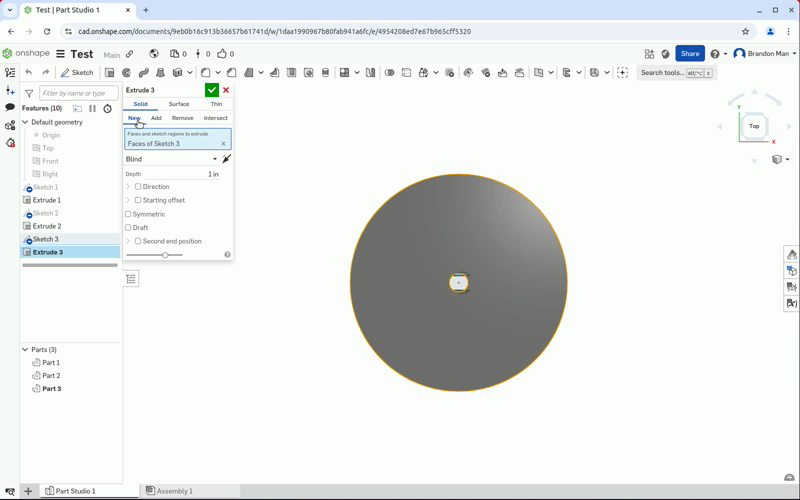
click(137, 120)
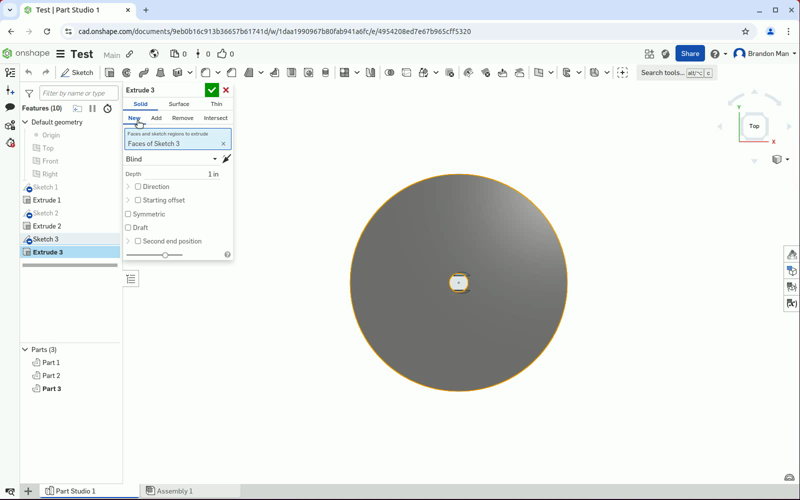
key(tab, 4)
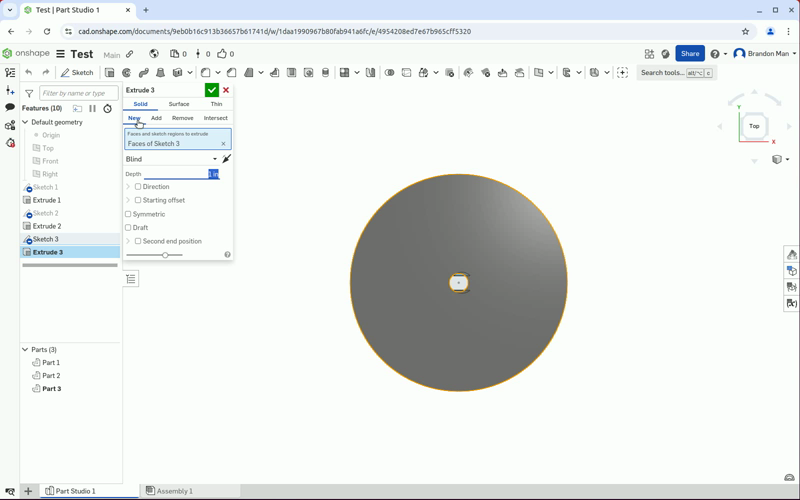
text(2.889)
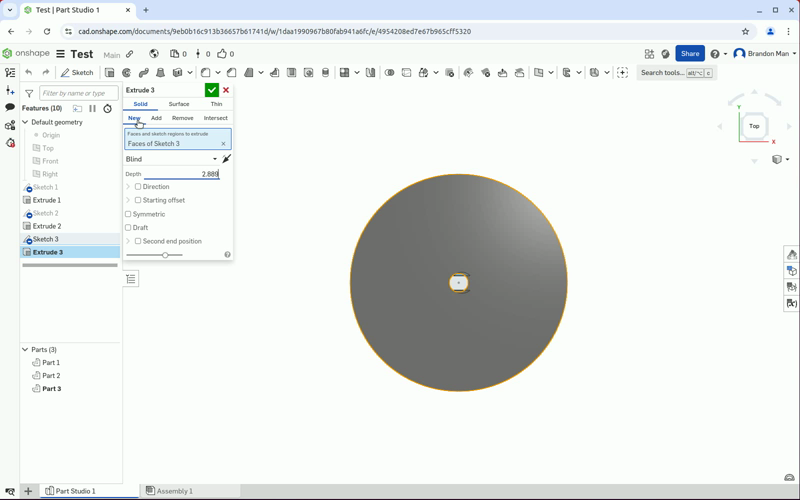
key(enter)
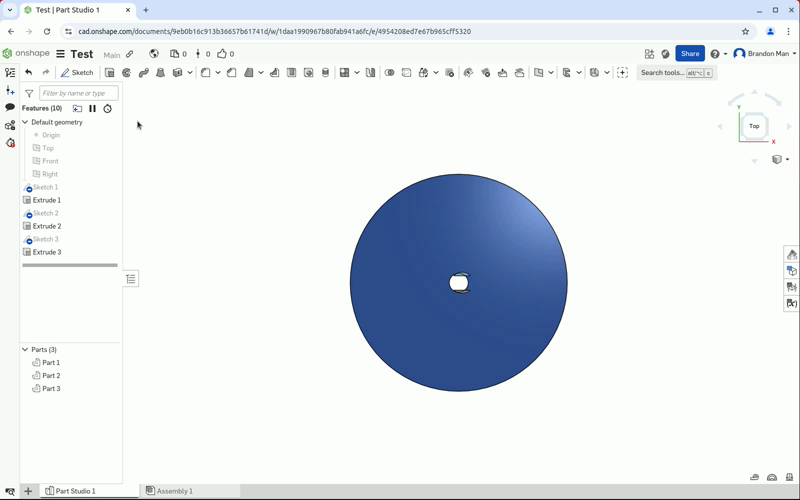
key(shift+h)
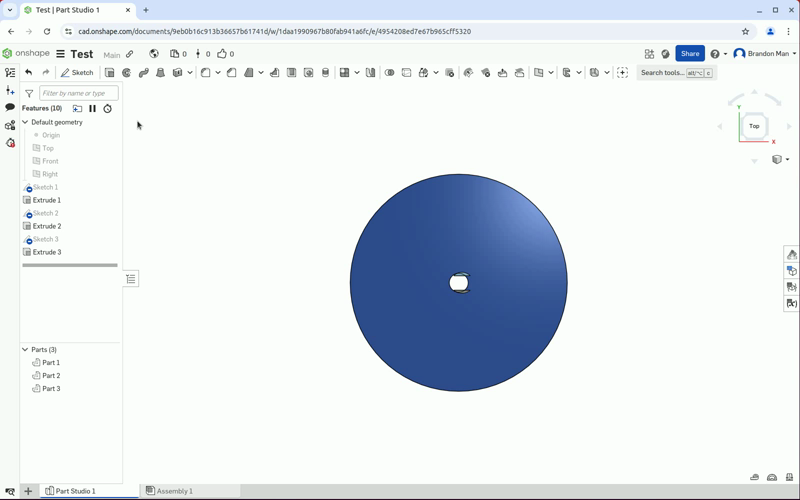
key(shift+h)
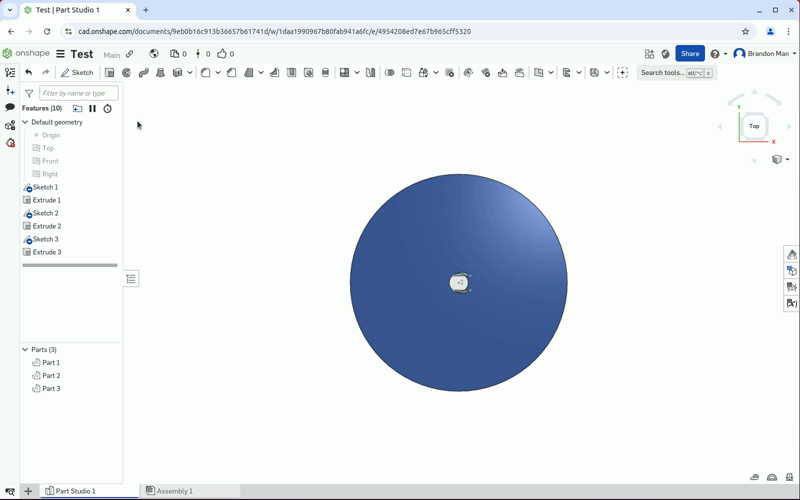
key(shift+7)
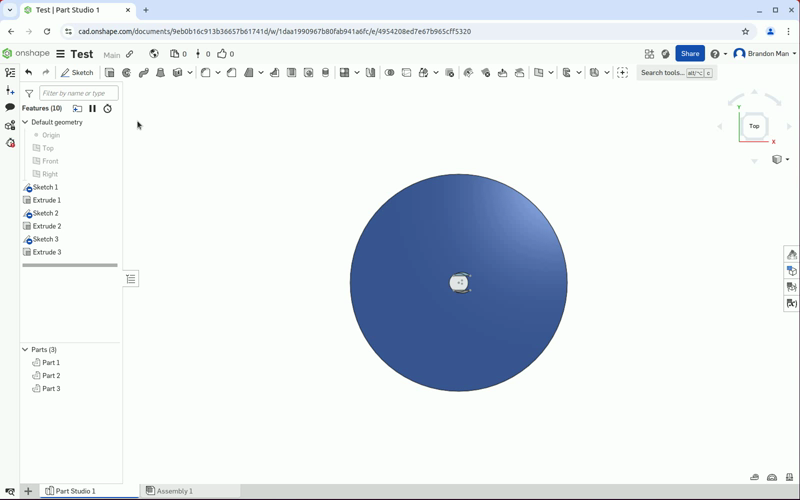
key(up, 3)
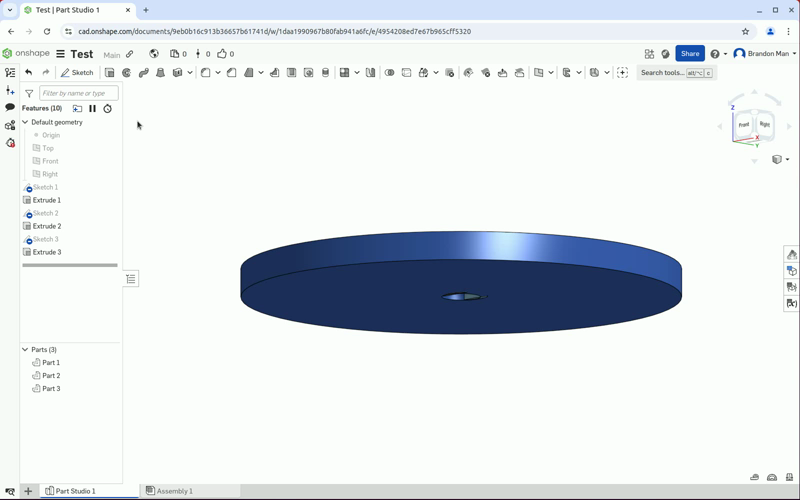
key(left, 3)
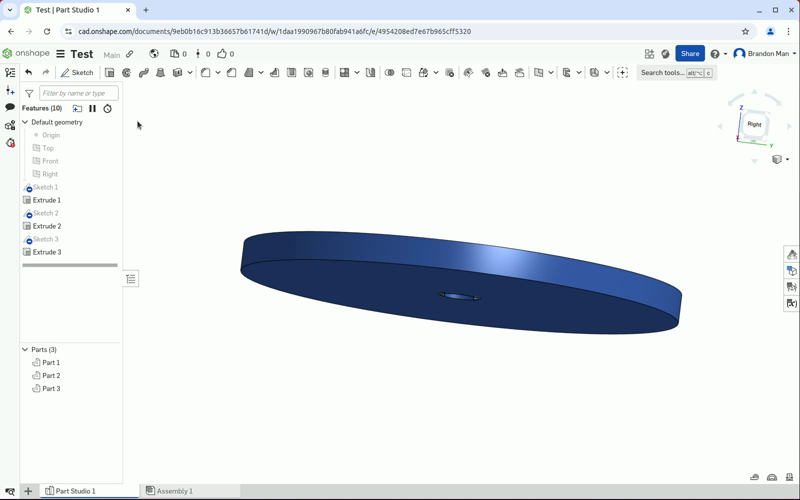
key(right, 3)
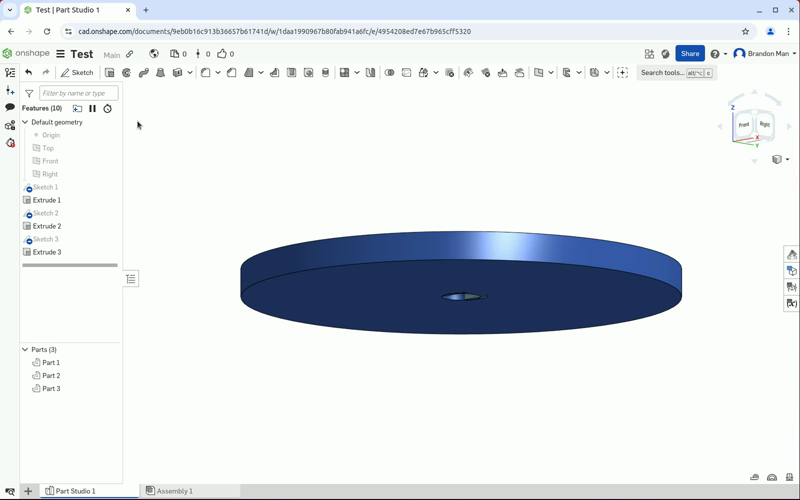
key(down, 3)
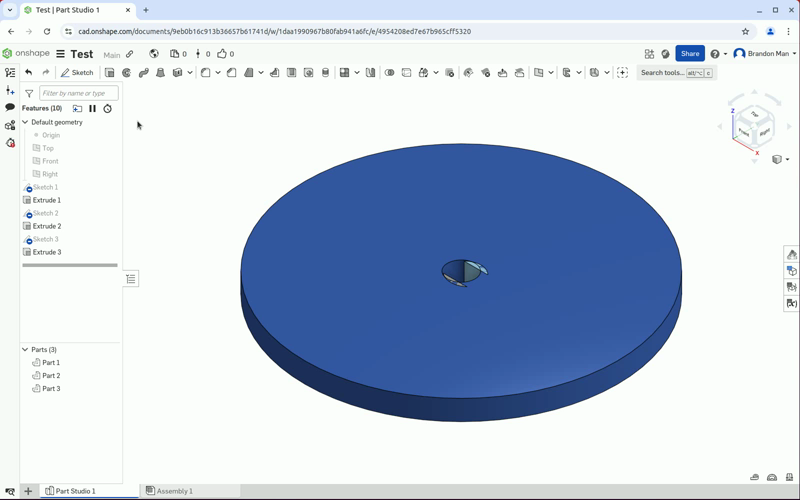
mouse_move(73, 189)
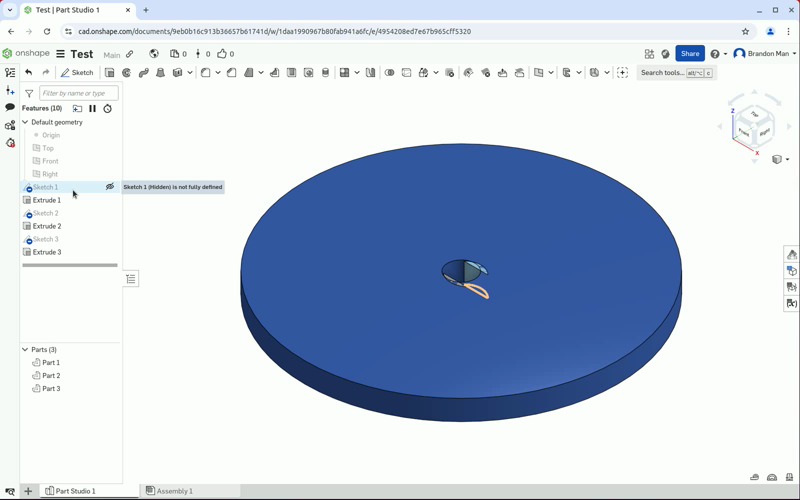
click(73, 189)